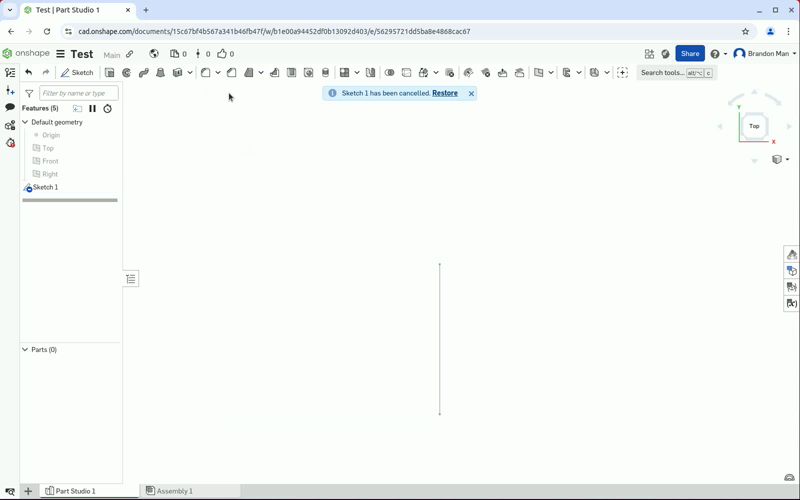
key(shift+h)
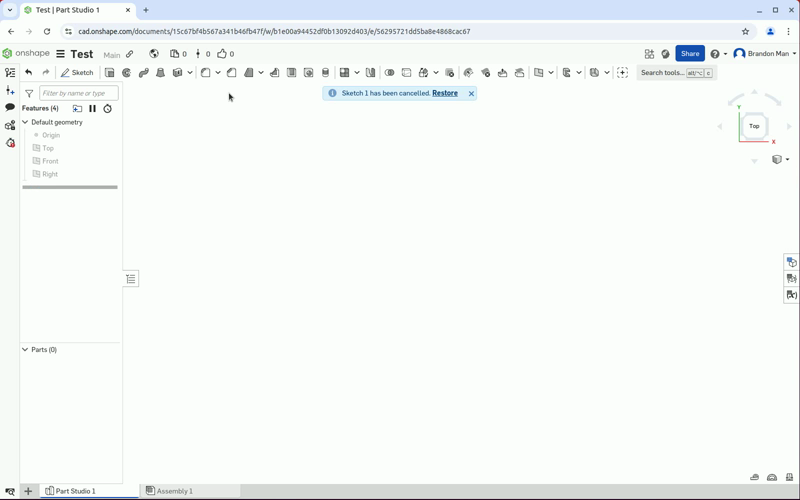
mouse_move(73, 352)
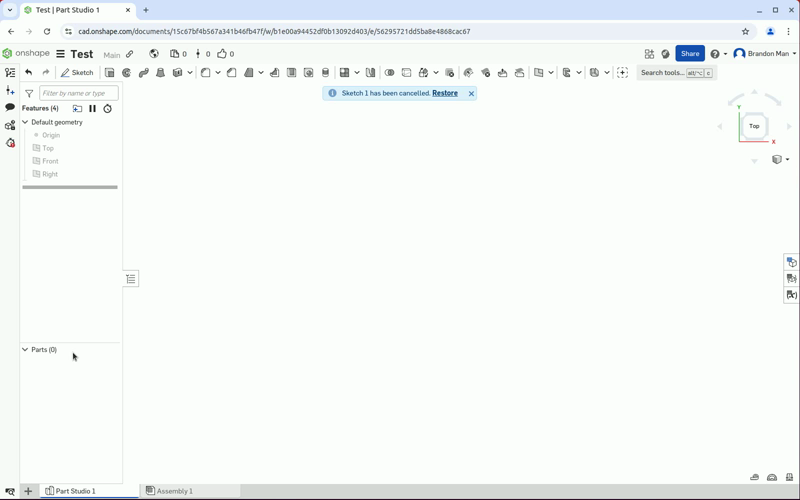
key(y)
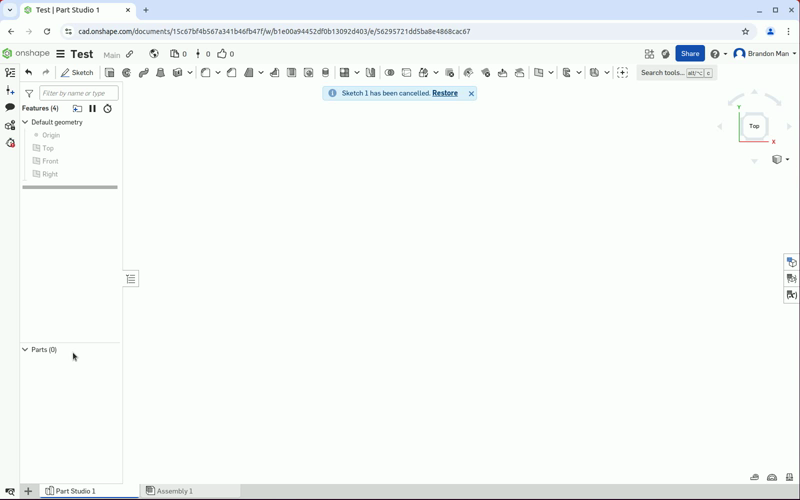
key(shift+p)
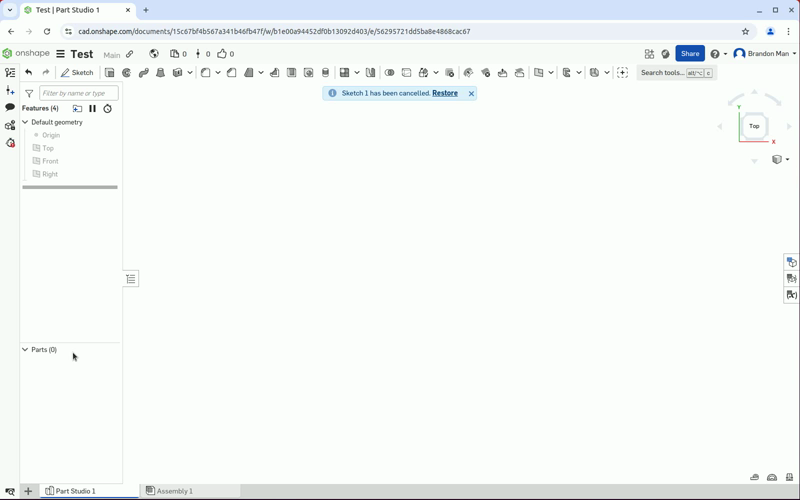
key(space)
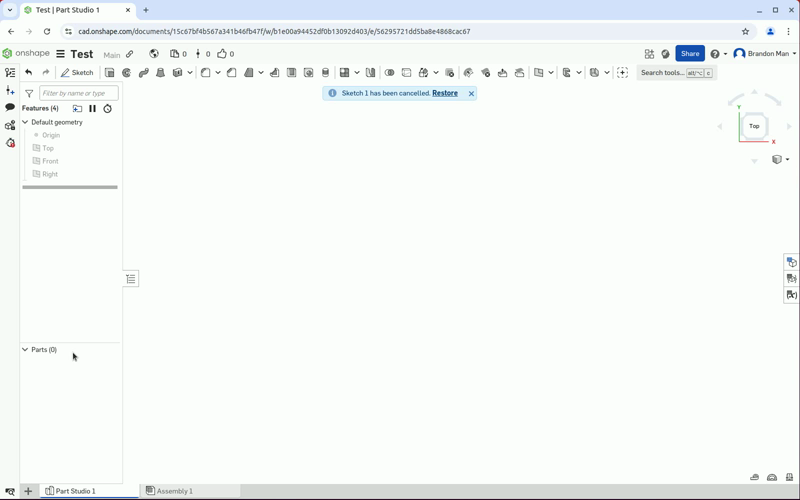
key_down(shift)
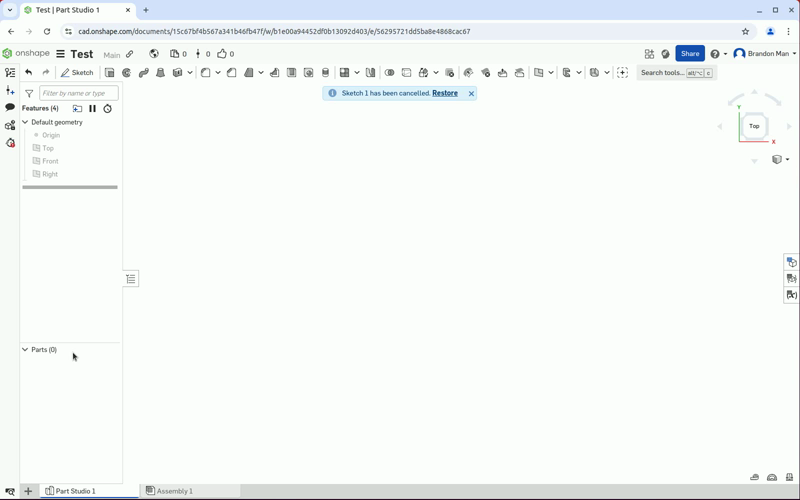
key(up)
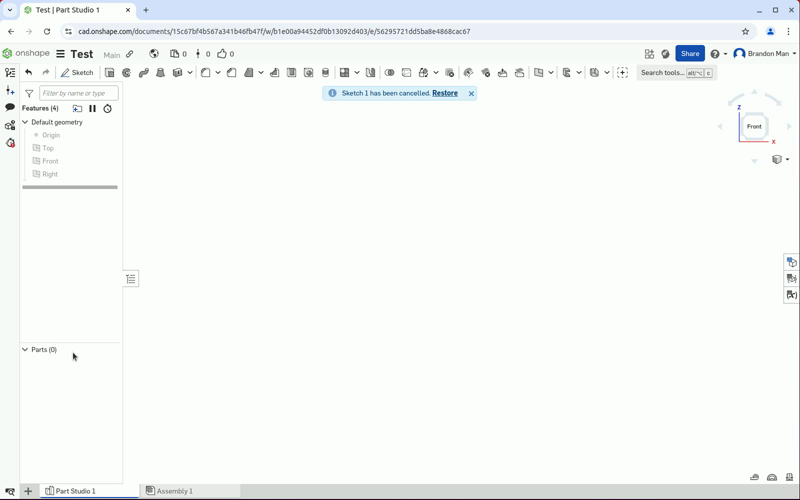
key_up(shift)
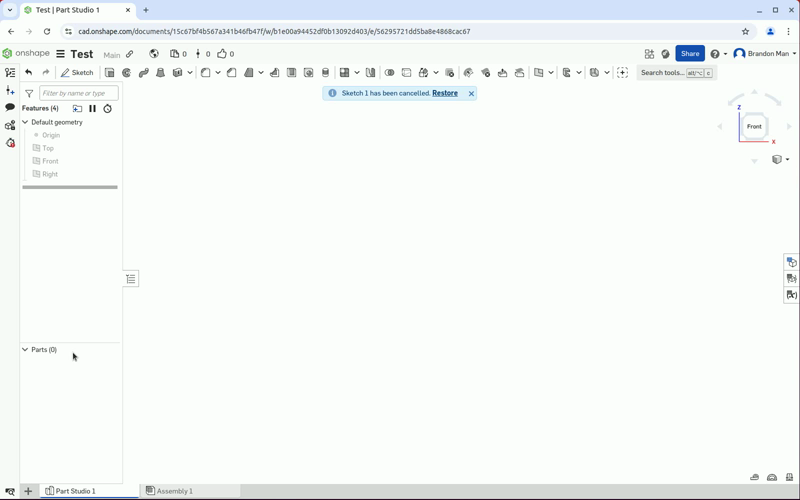
mouse_move(73, 352)
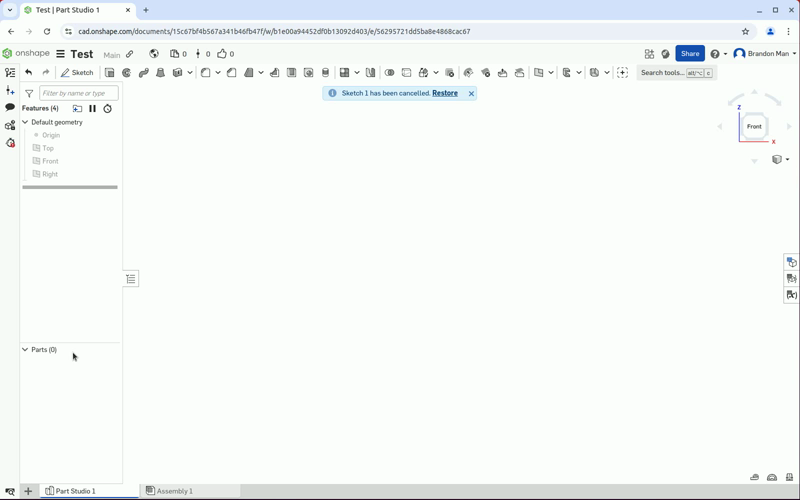
key(shift+y)
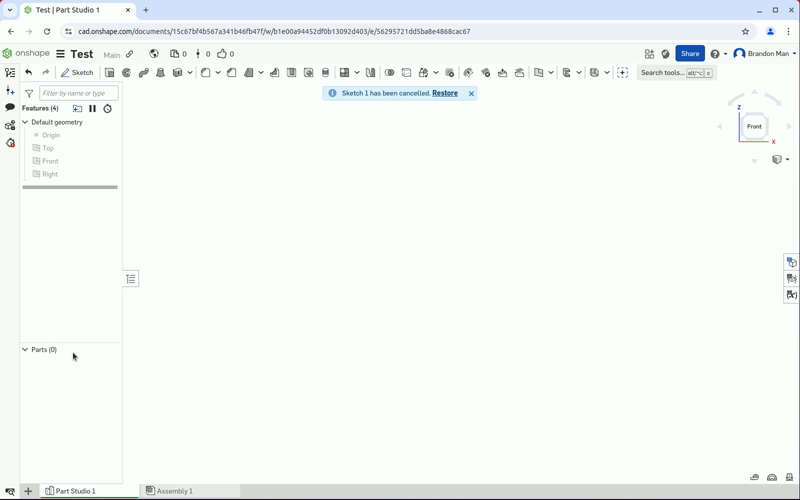
key(shift+s)
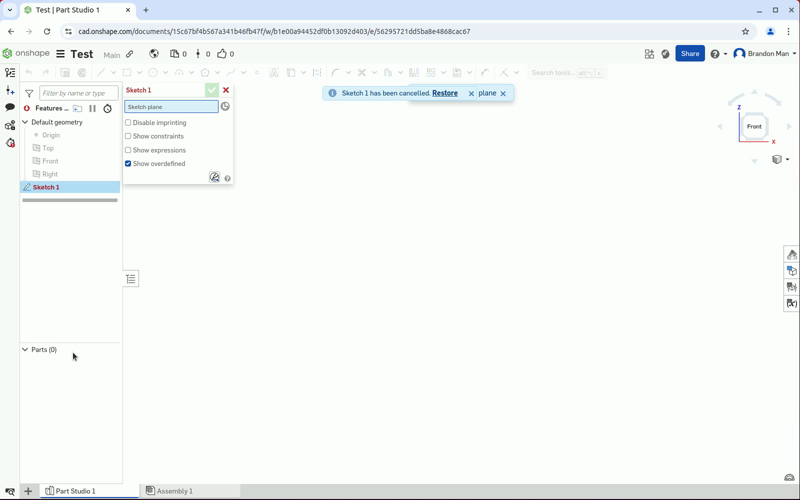
mouse_move(73, 163)
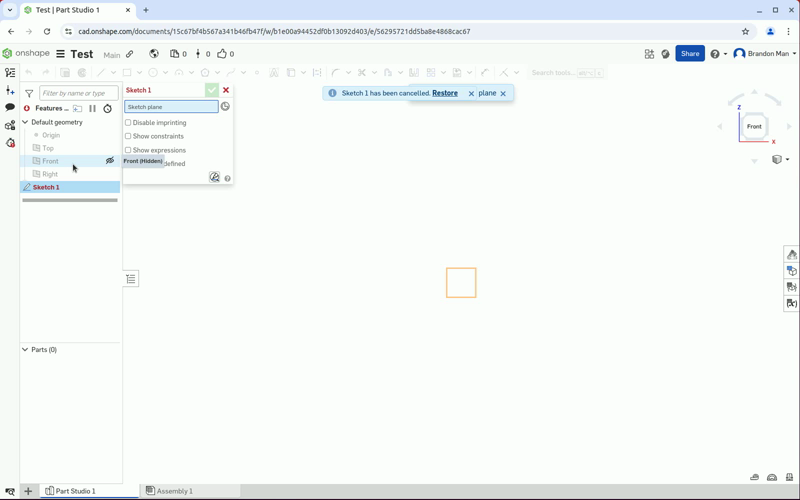
click(73, 163)
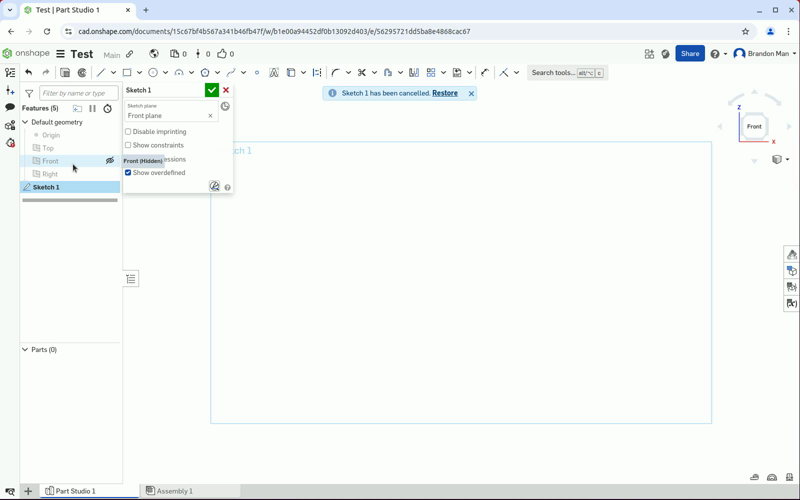
mouse_move(73, 352)
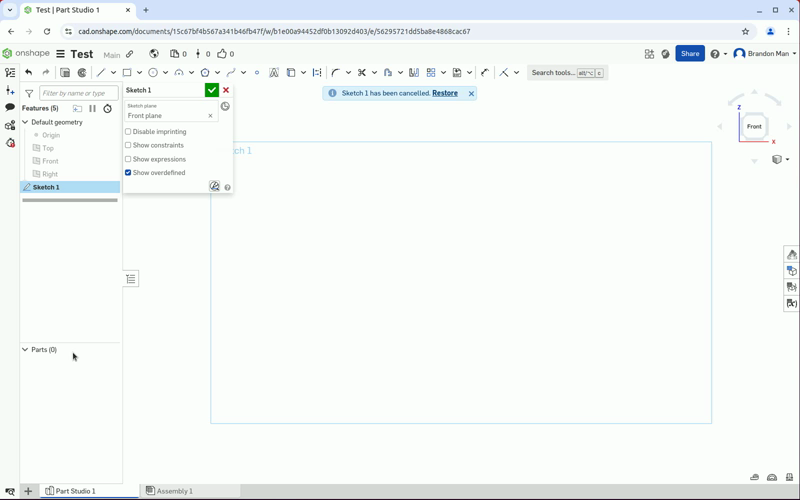
key(y)
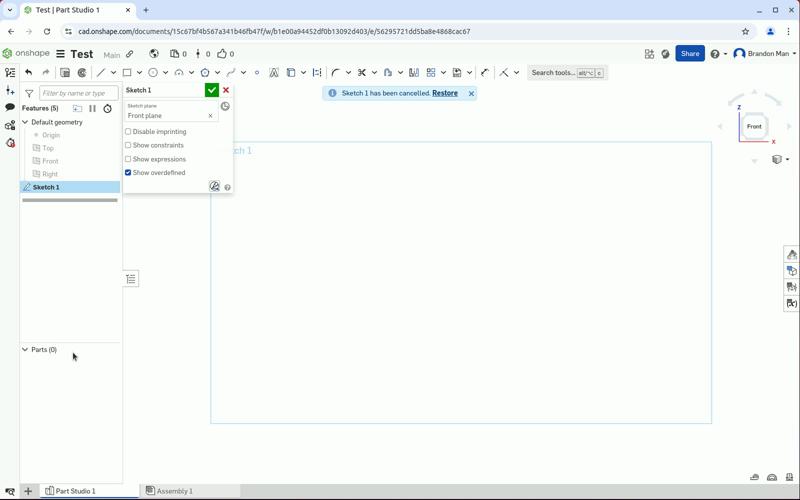
key(l)
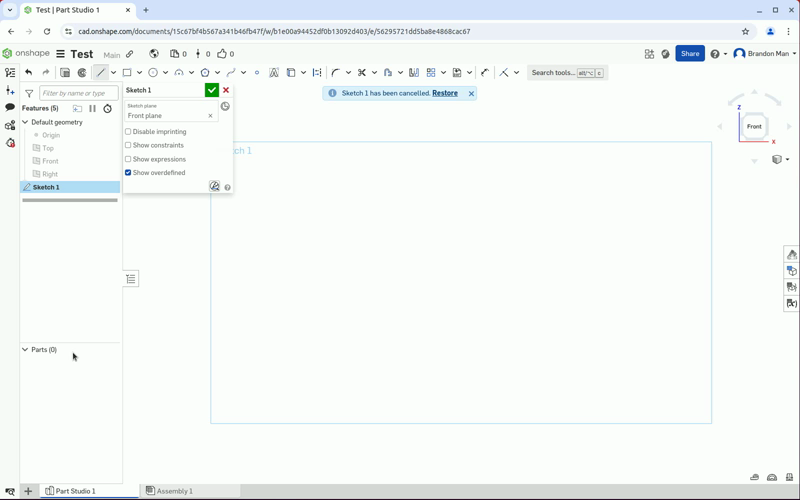
key_down(shift)
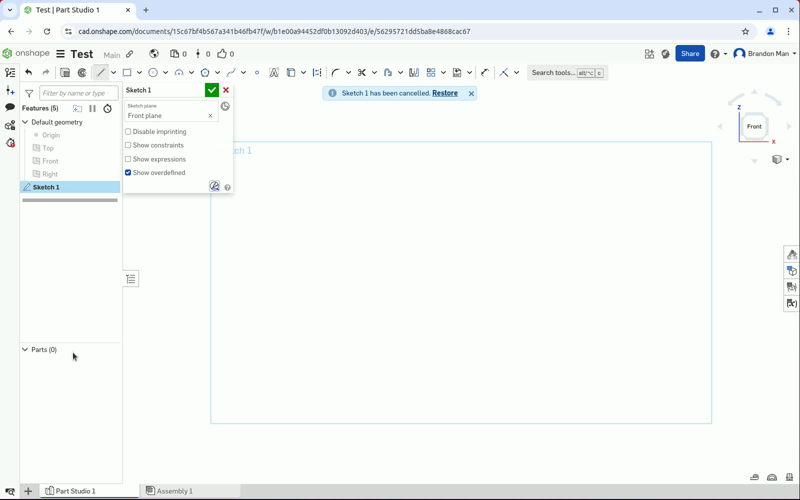
mouse_move(456, 287)
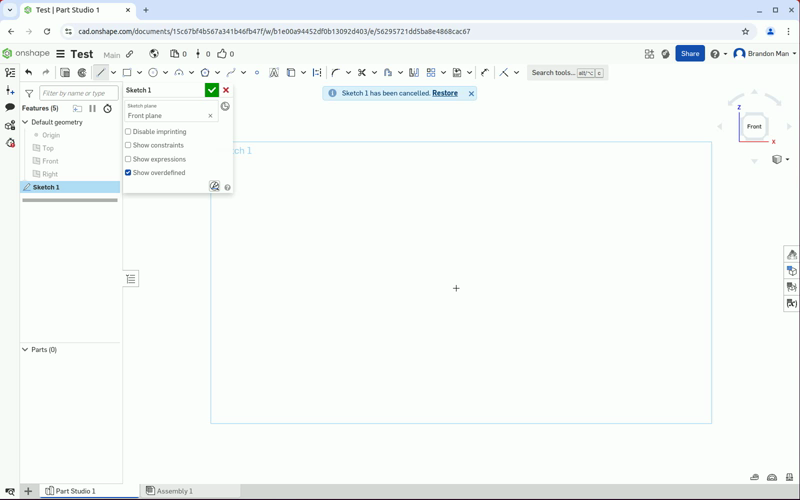
click(456, 287)
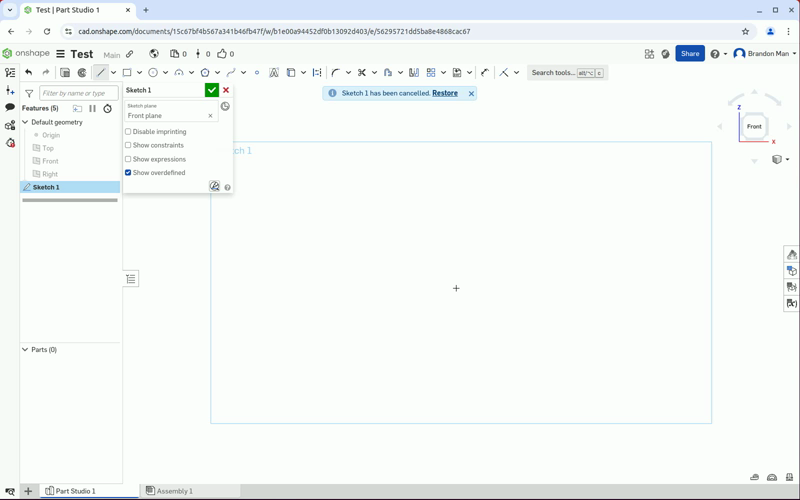
key_up(shift)
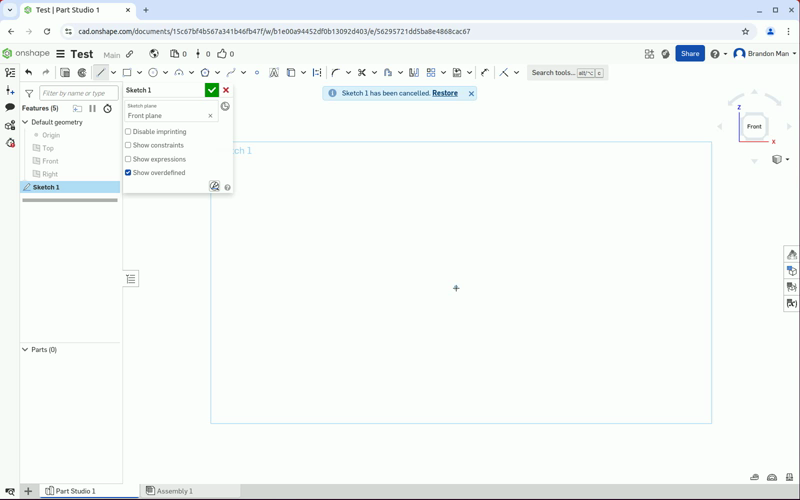
key_down(shift)
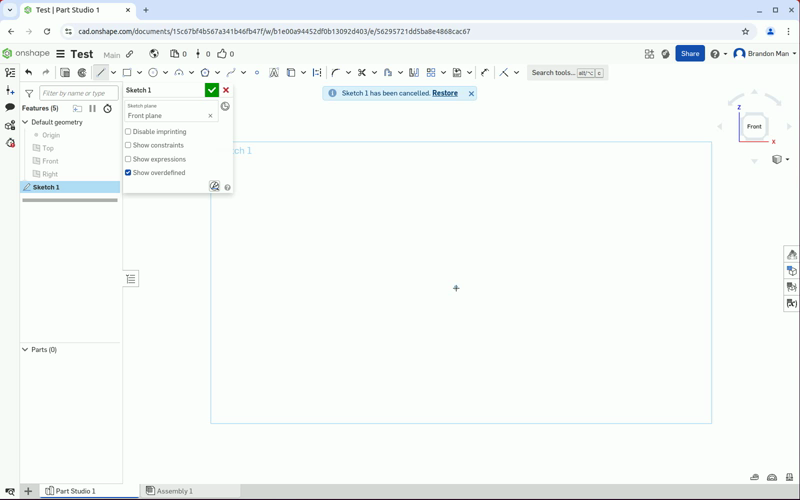
mouse_move(486, 287)
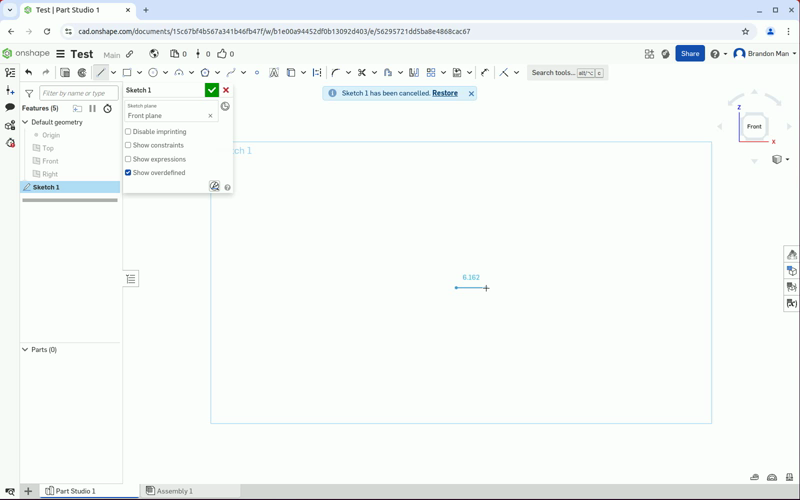
mouse_move(467, 287)
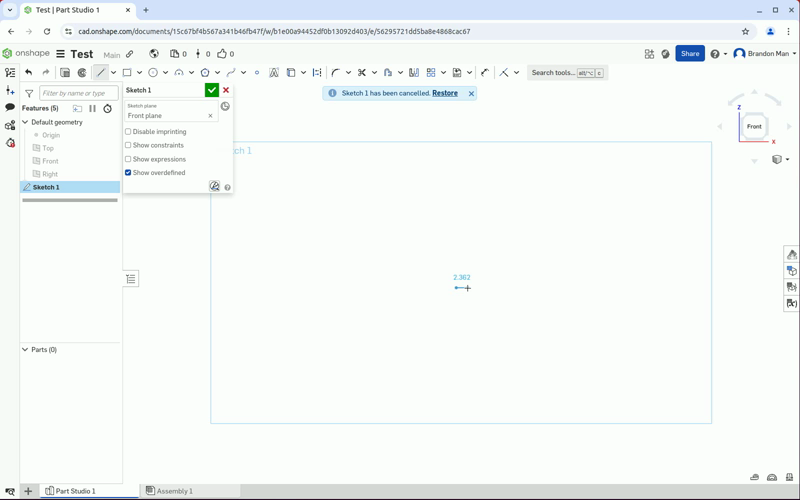
click(467, 287)
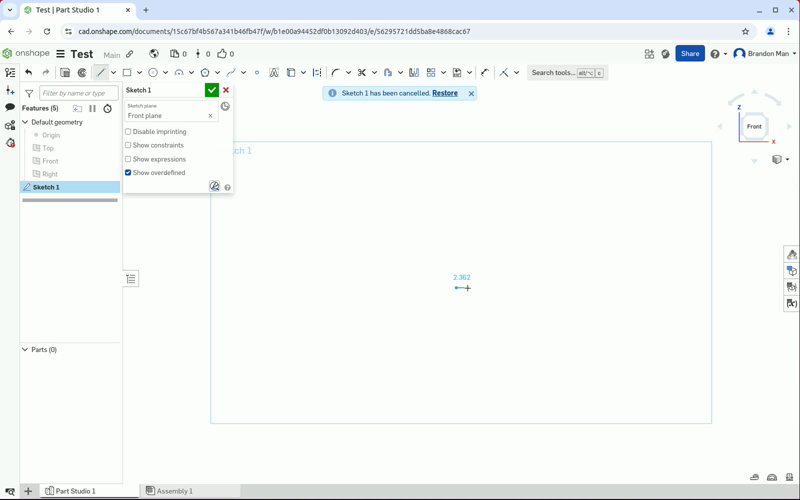
key_up(shift)
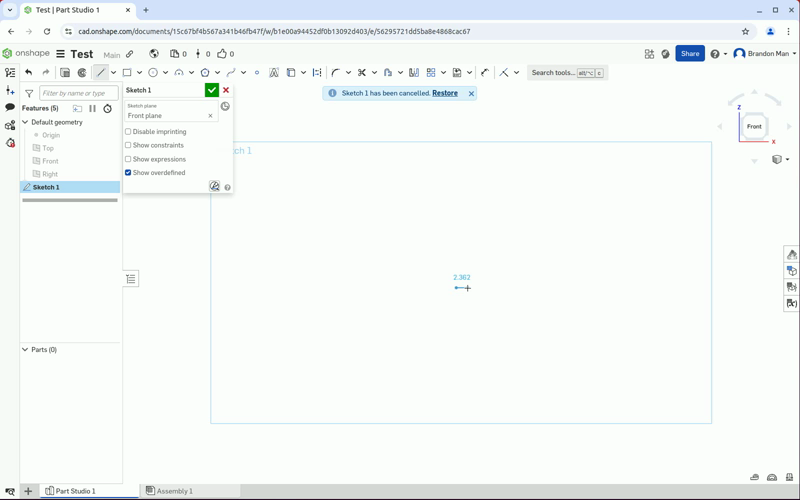
key_down(shift)
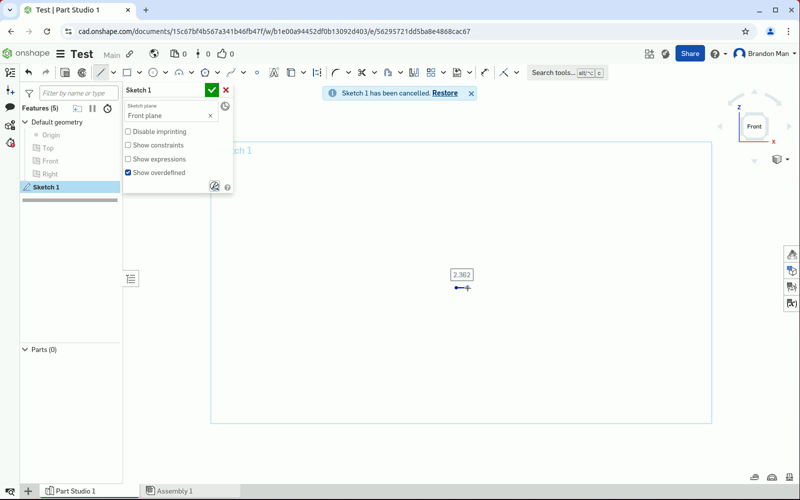
mouse_move(497, 287)
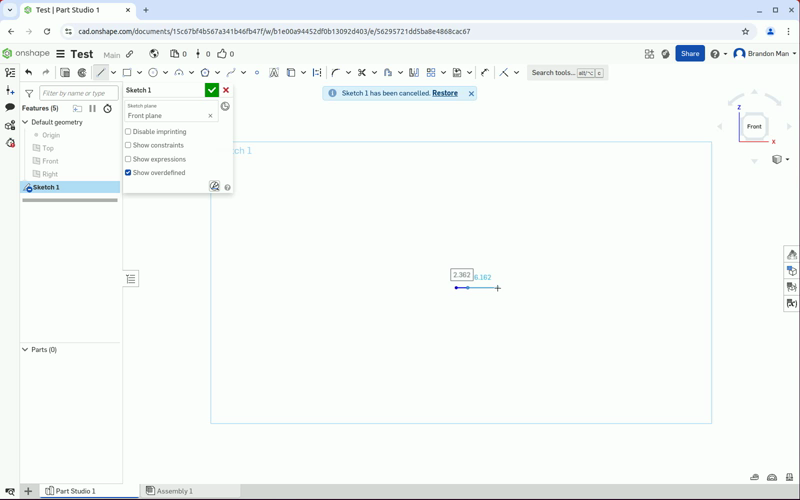
mouse_move(467, 276)
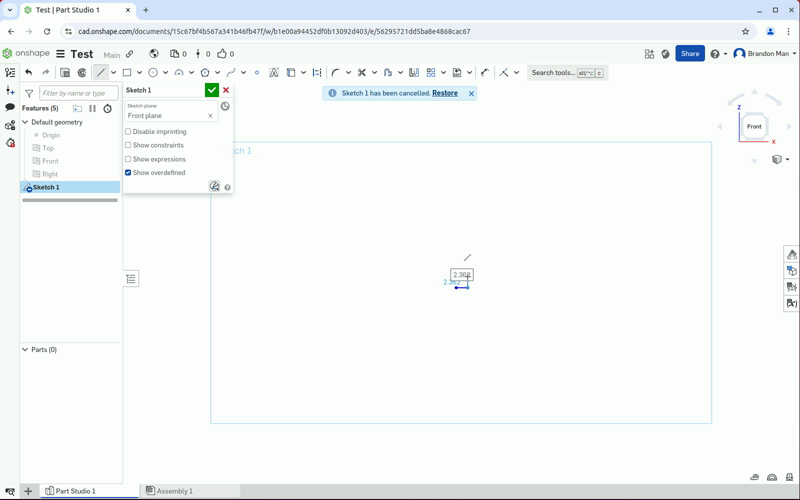
click(467, 276)
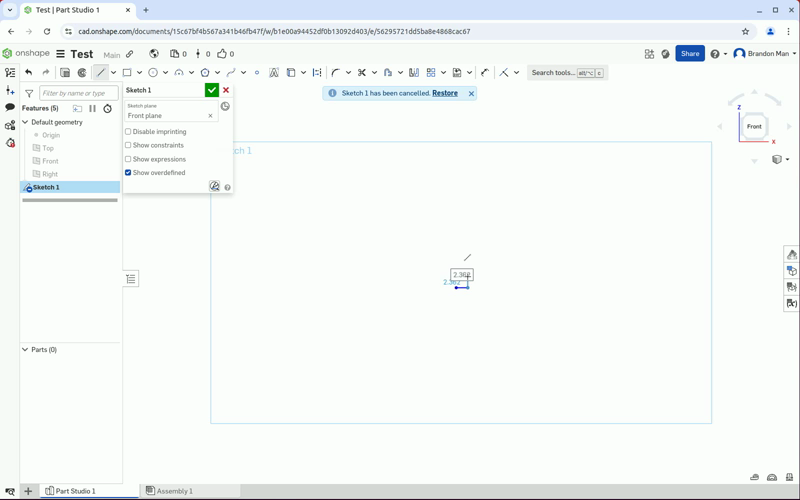
key_up(shift)
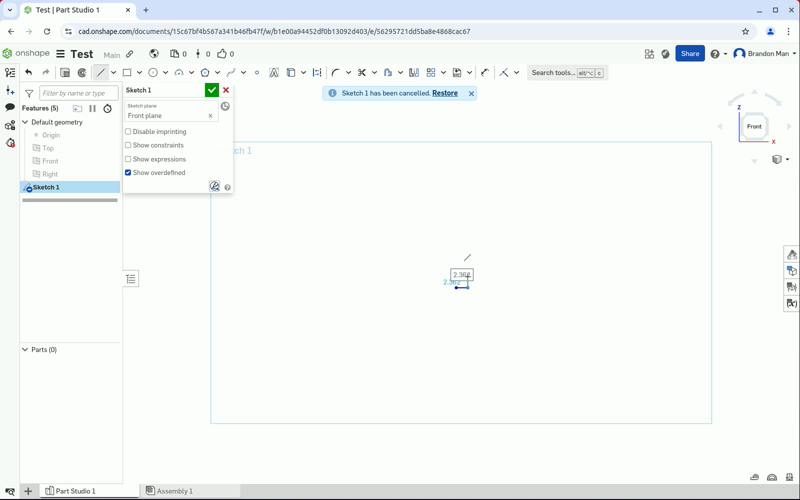
key_down(shift)
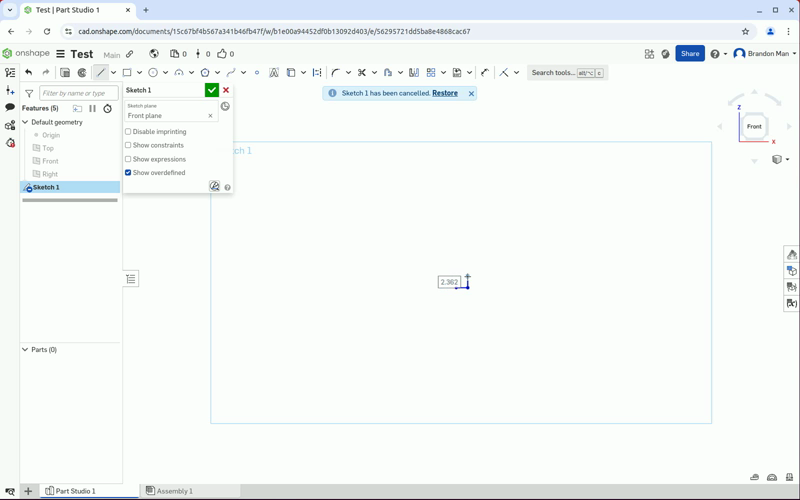
mouse_move(497, 276)
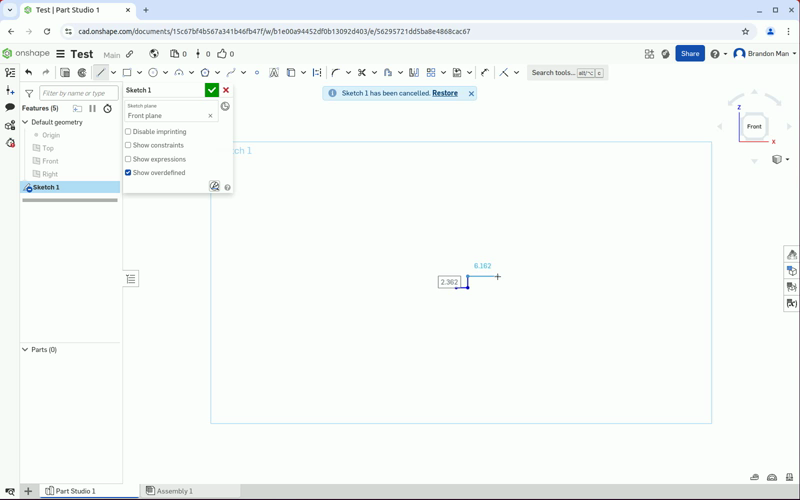
mouse_move(456, 276)
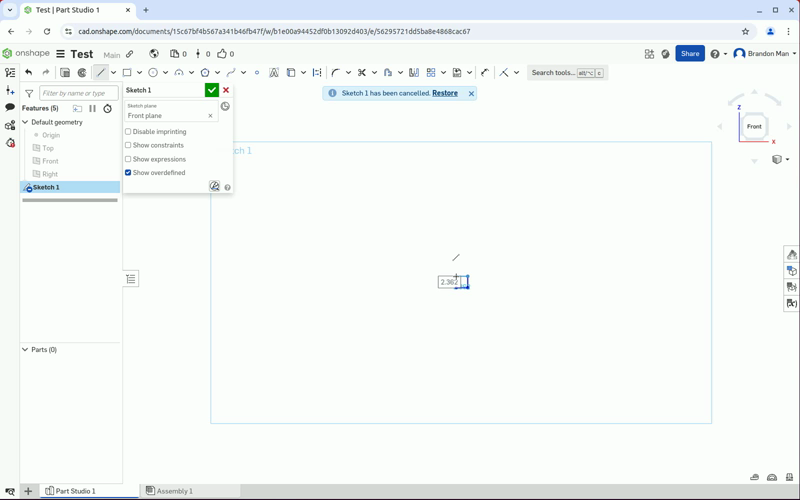
click(456, 276)
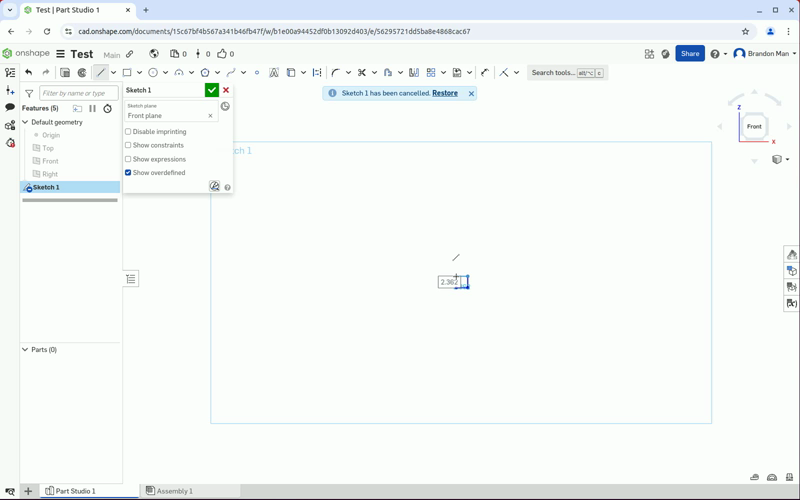
key_up(shift)
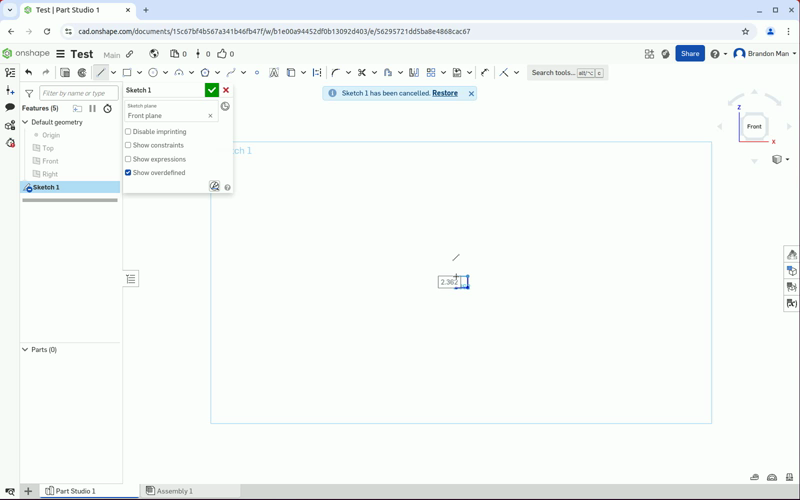
mouse_move(486, 276)
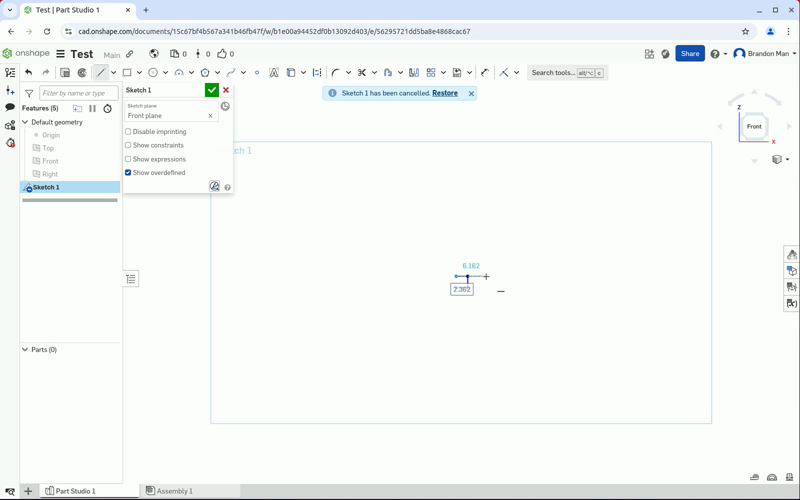
key_down(shift)
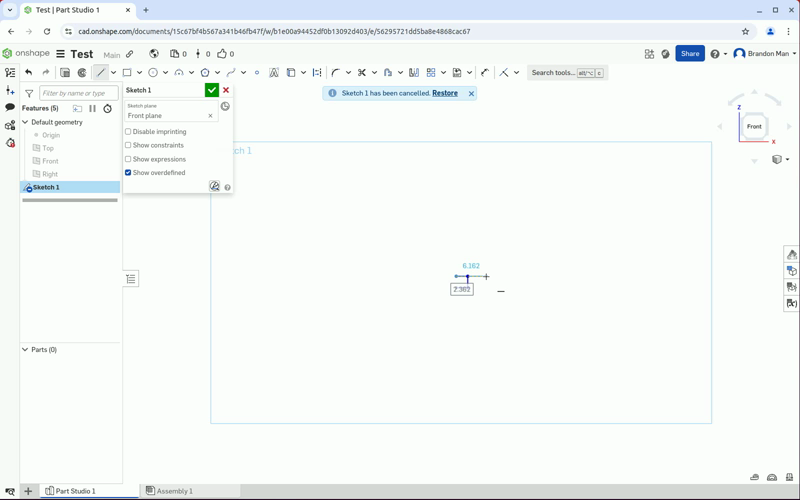
mouse_move(456, 287)
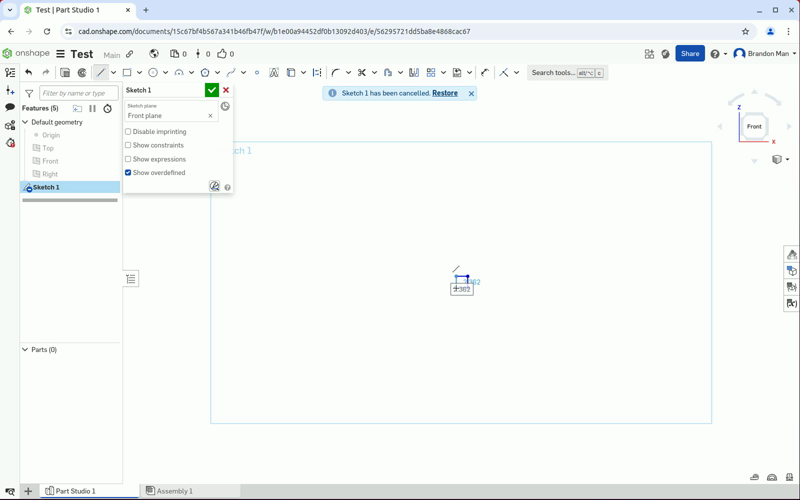
key_up(shift)
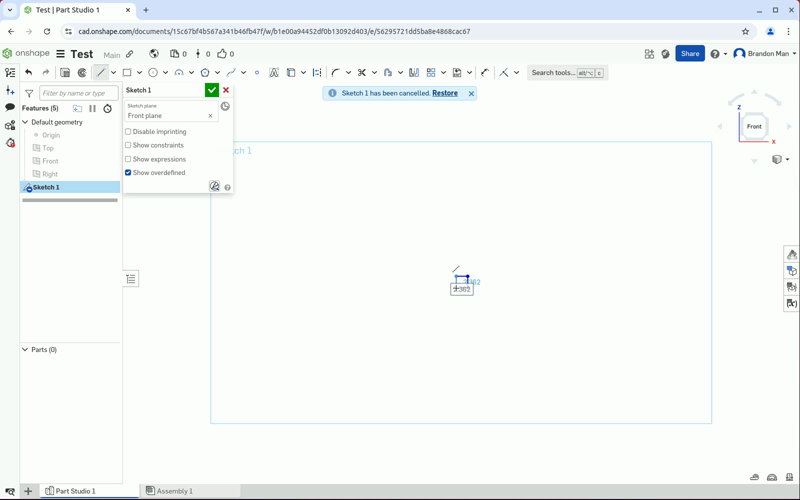
click(456, 287)
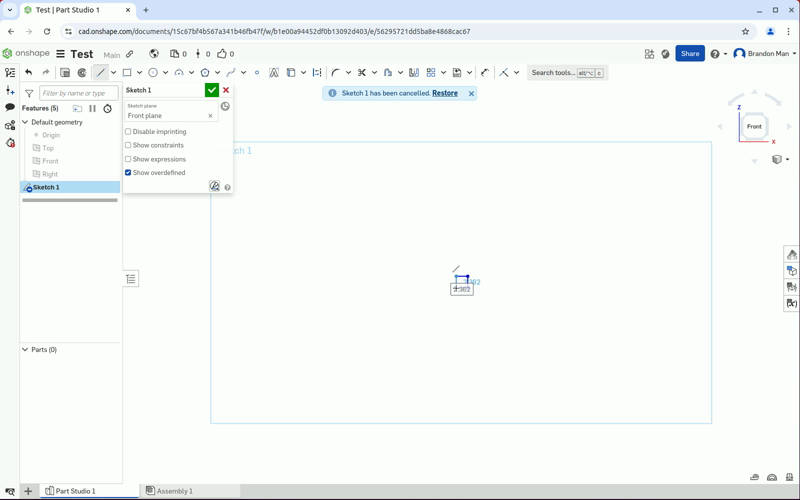
key(esc)
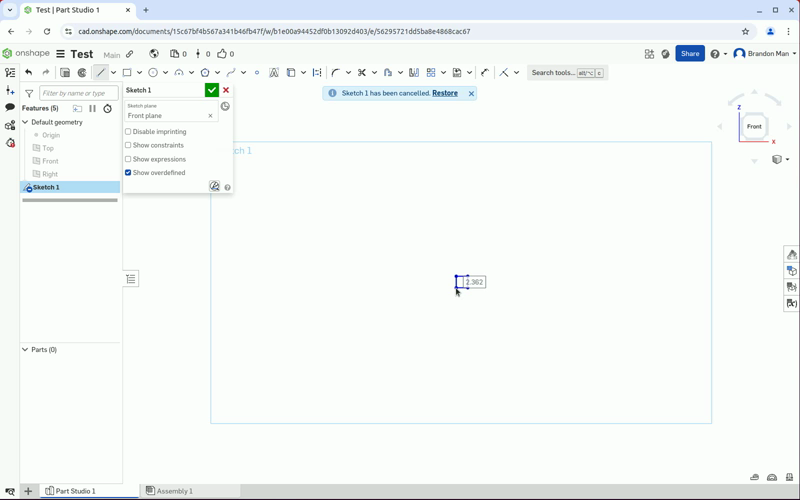
mouse_move(464, 279)
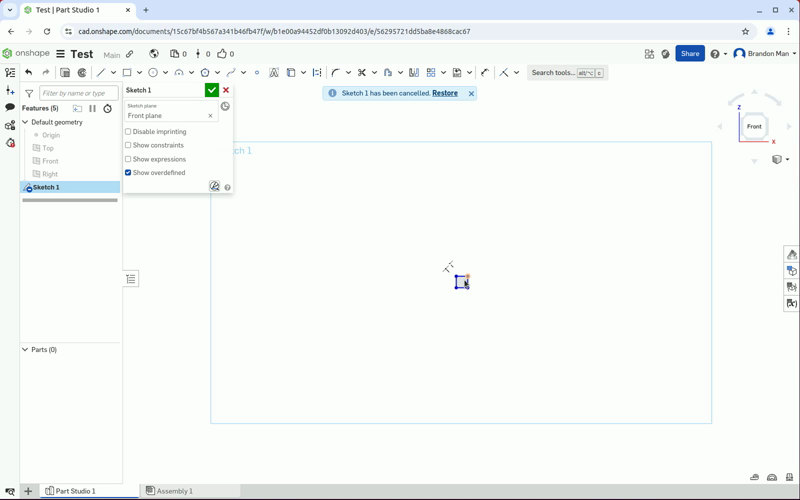
scroll(6)
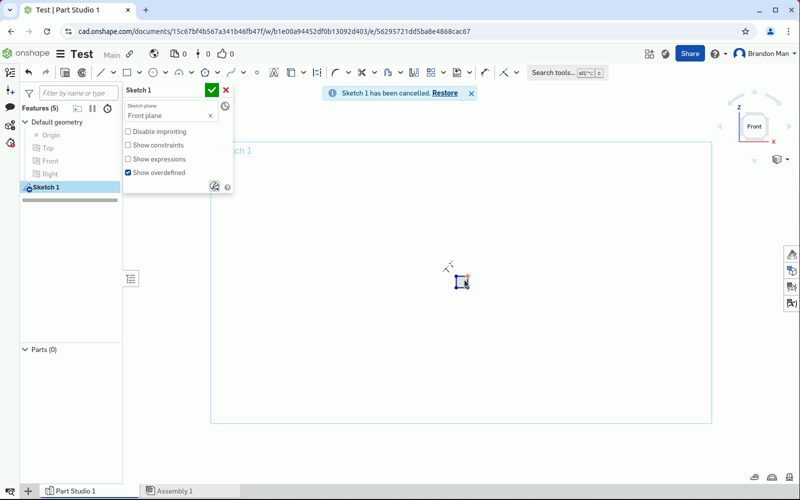
scroll(6)
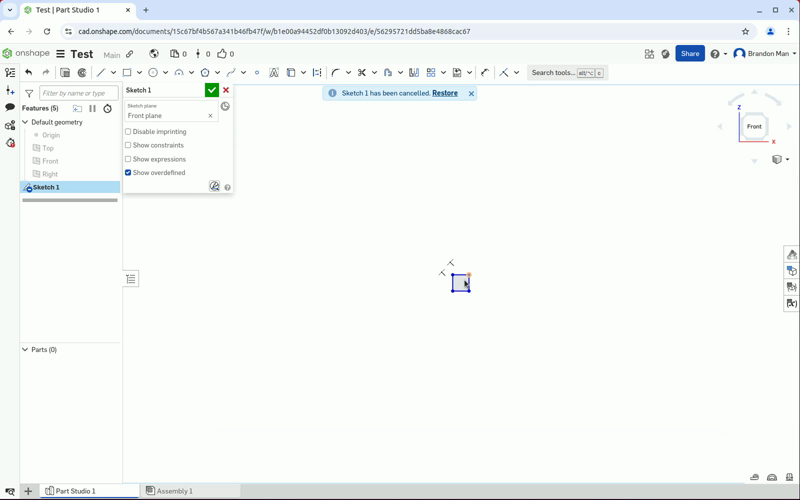
scroll(6)
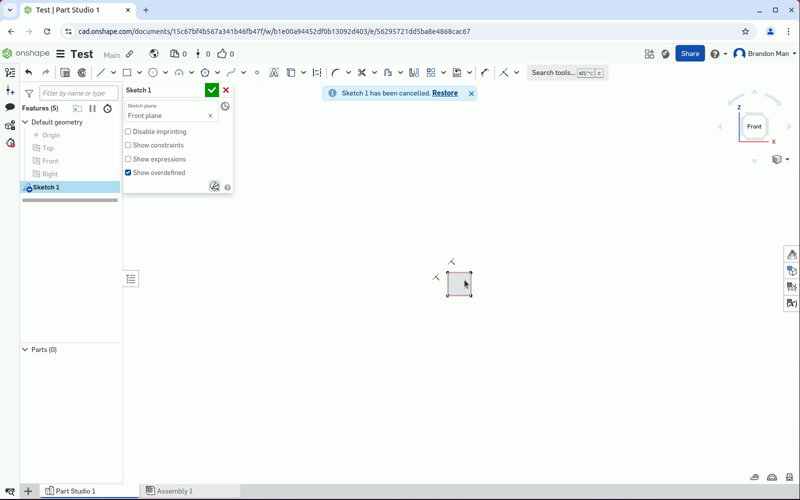
scroll(6)
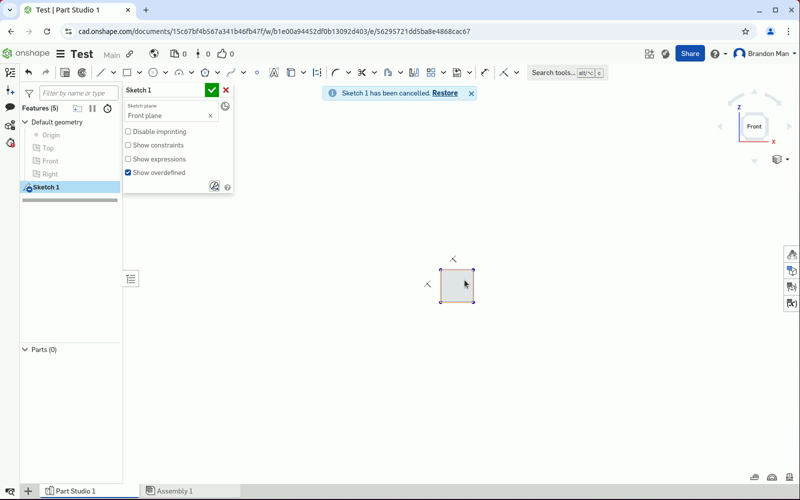
scroll(6)
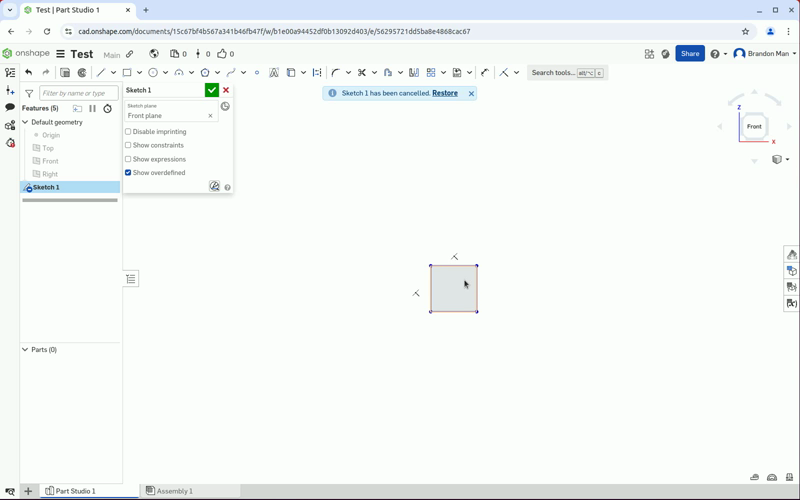
scroll(6)
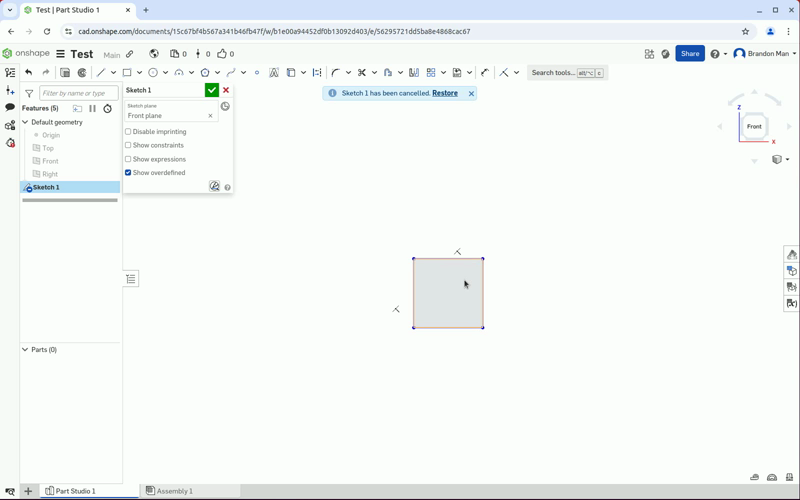
scroll(6)
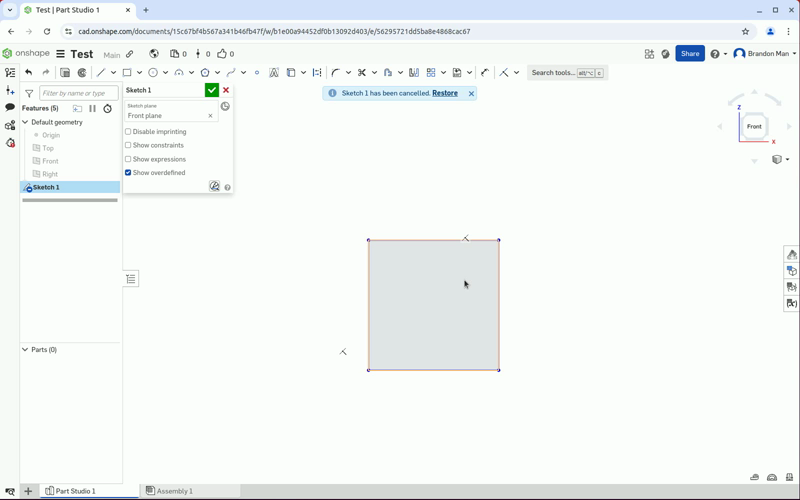
click(464, 279)
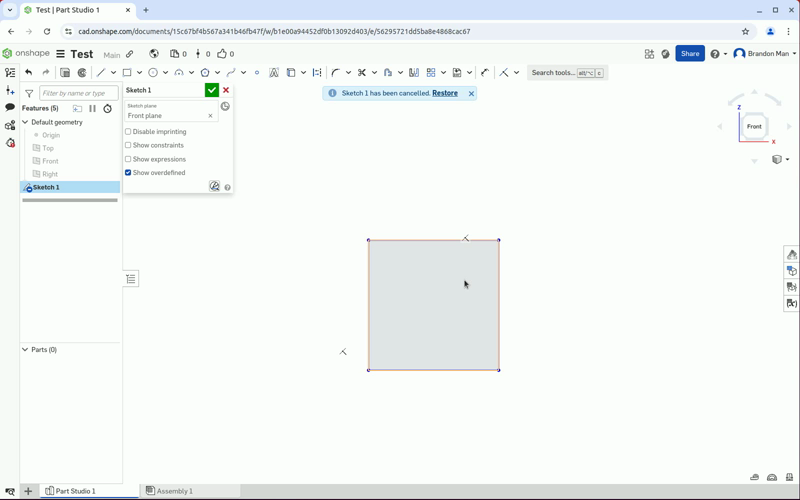
scroll(-6)
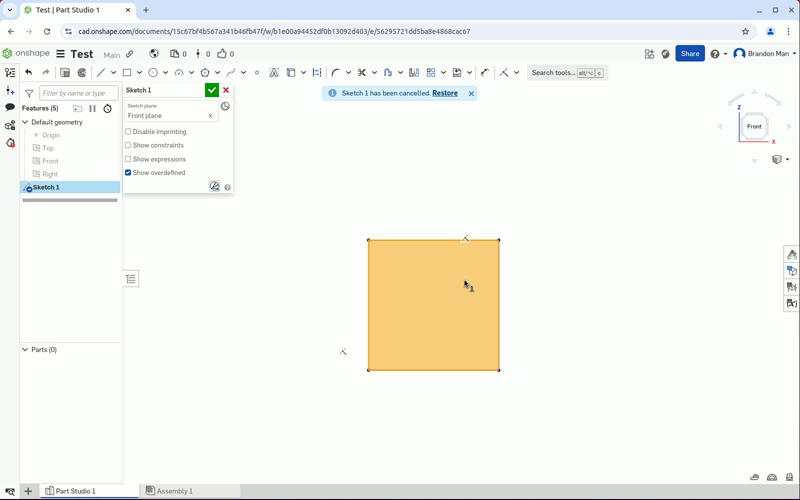
scroll(-6)
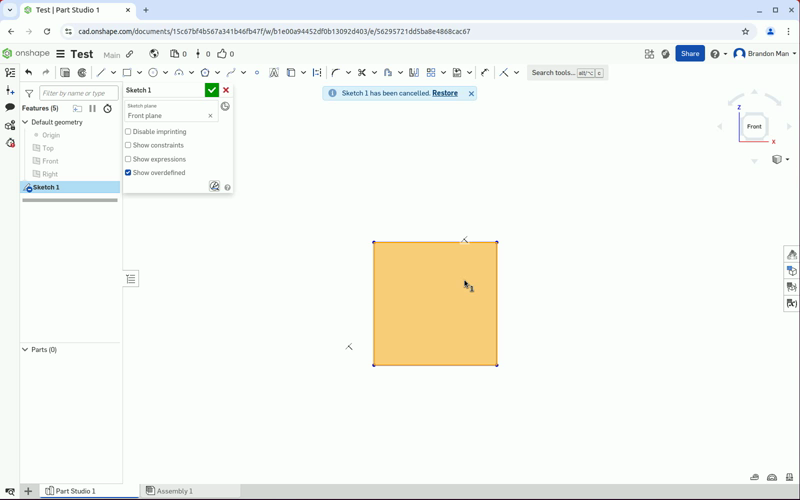
scroll(-6)
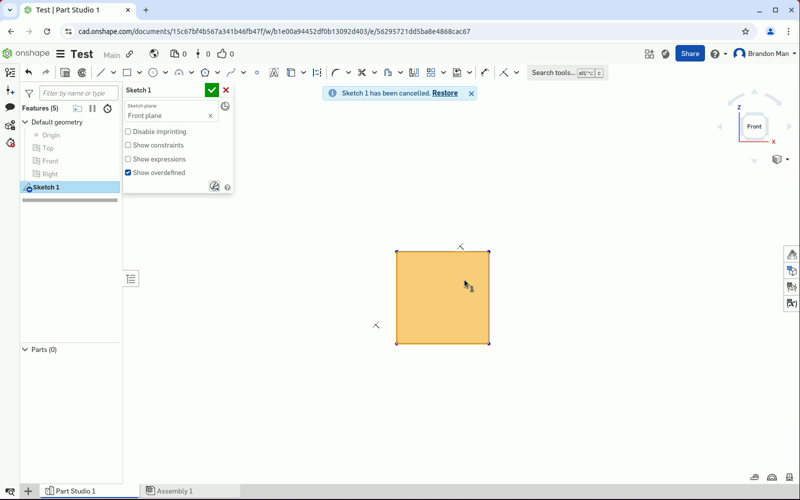
scroll(-6)
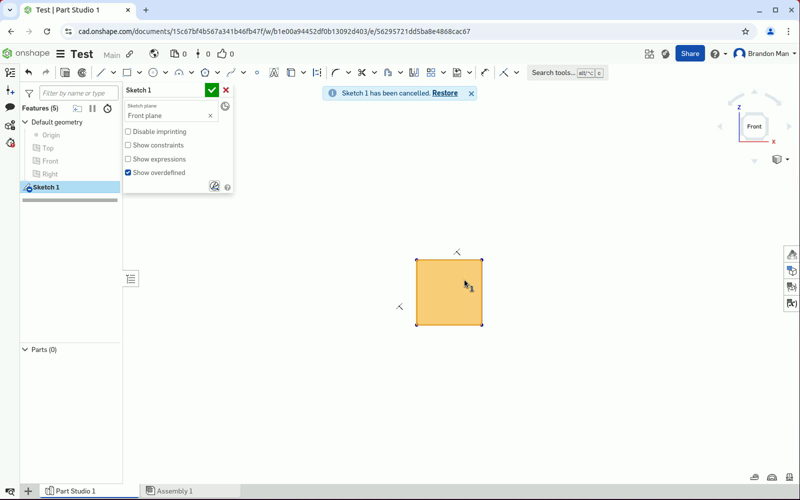
scroll(-6)
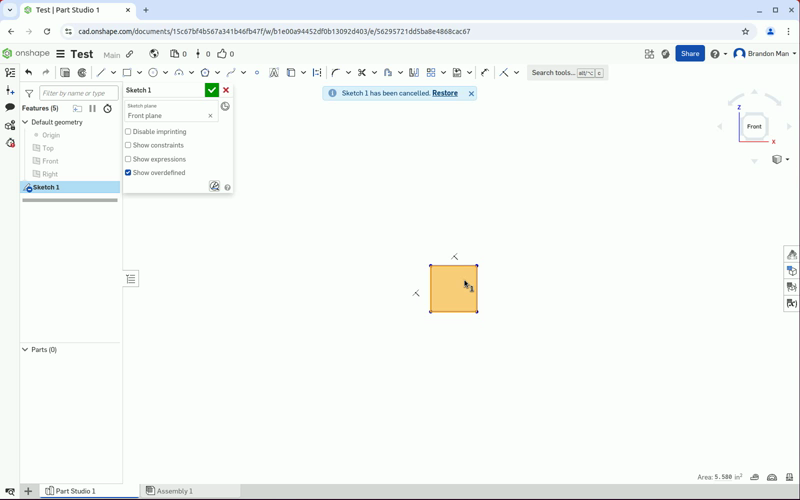
scroll(-6)
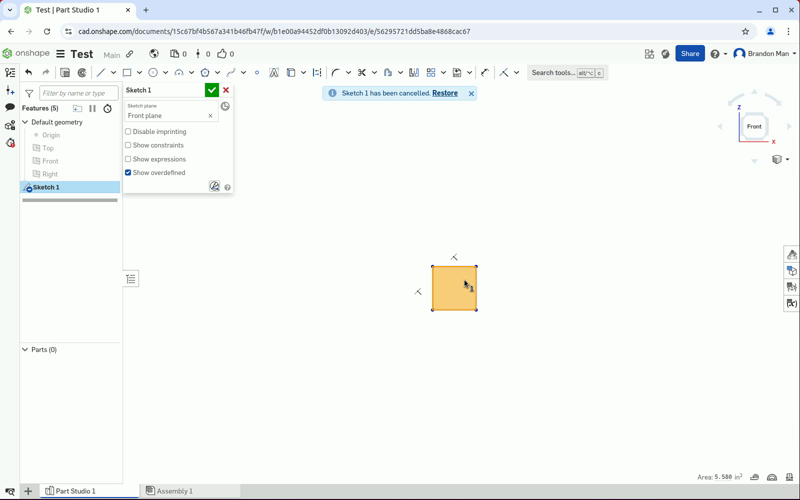
scroll(-6)
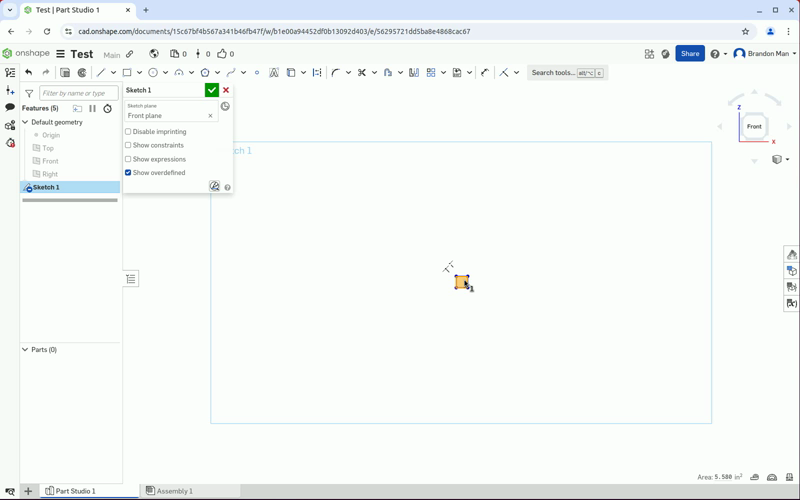
mouse_move(73, 352)
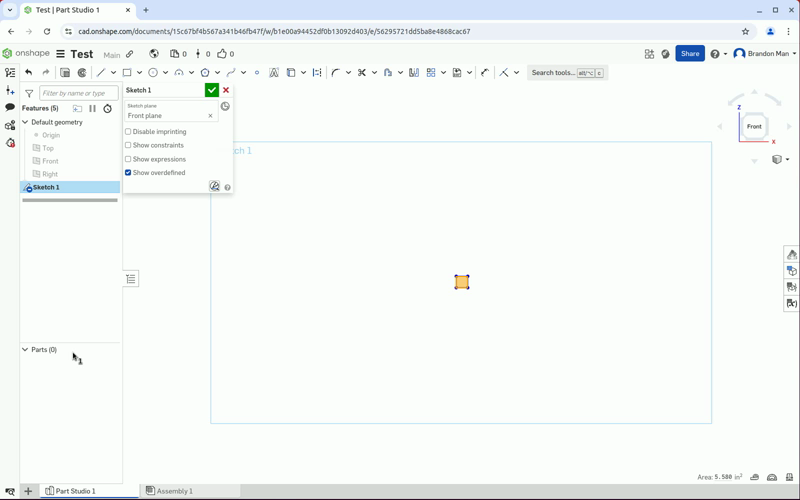
key(shift+y)
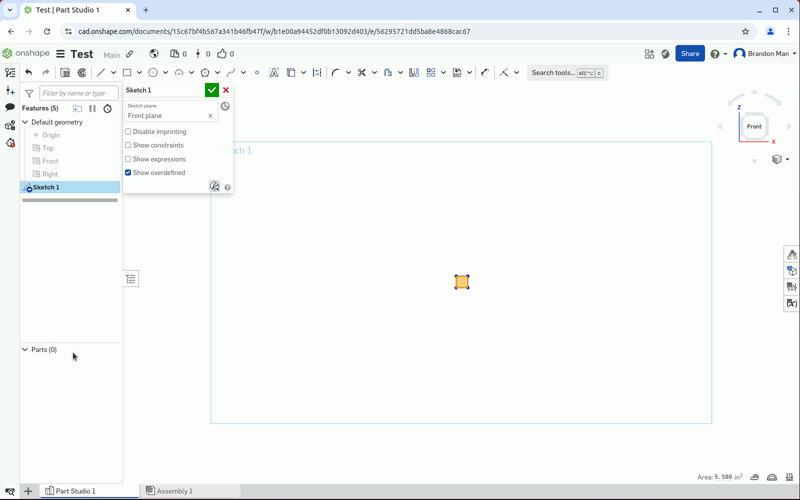
key(shift+e)
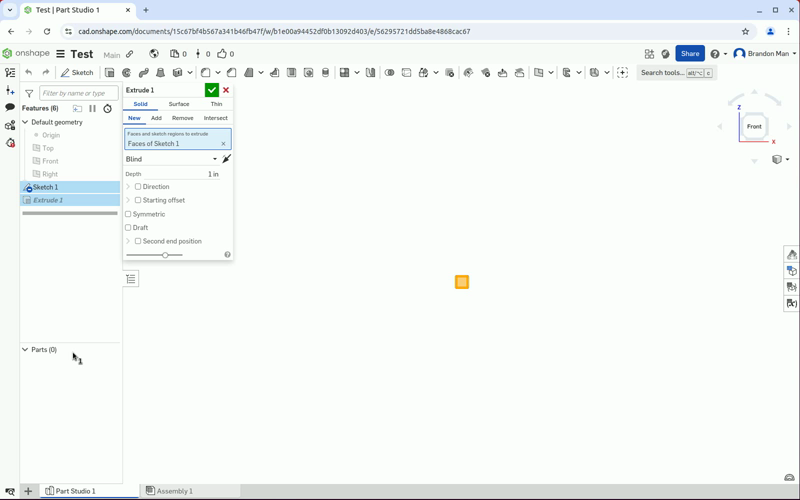
mouse_move(143, 106)
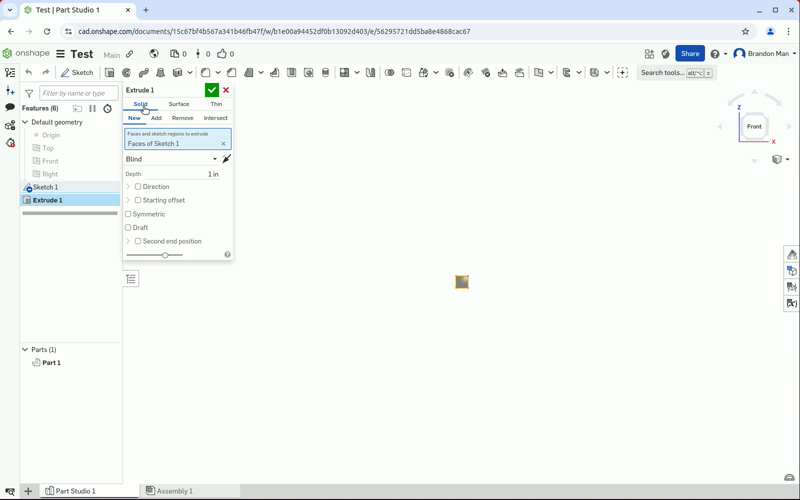
click(143, 106)
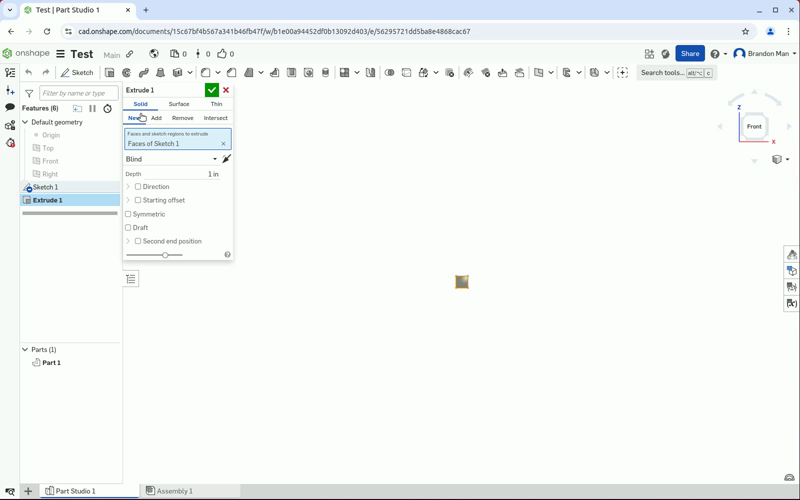
mouse_move(137, 120)
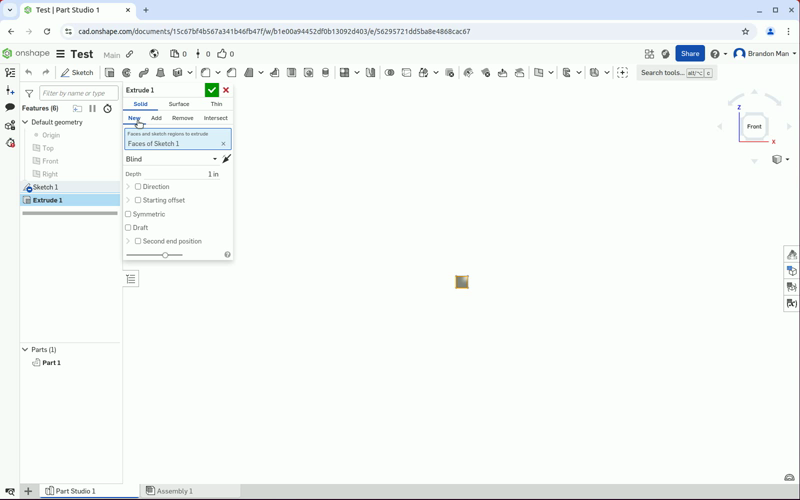
click(137, 120)
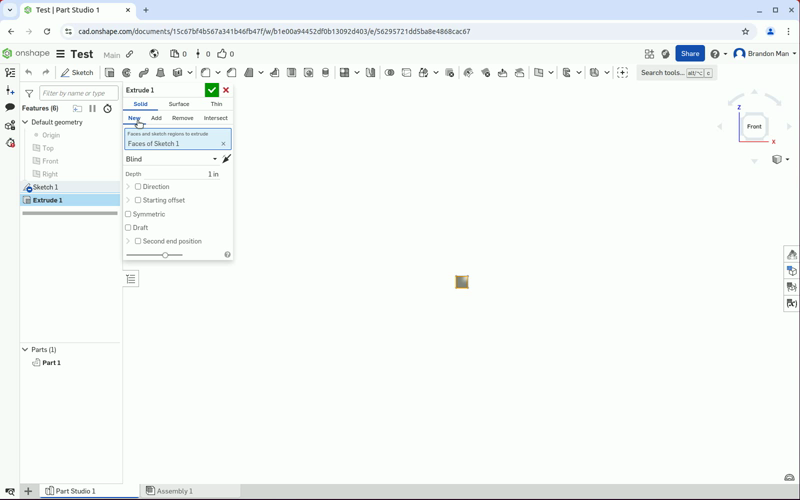
key(tab, 4)
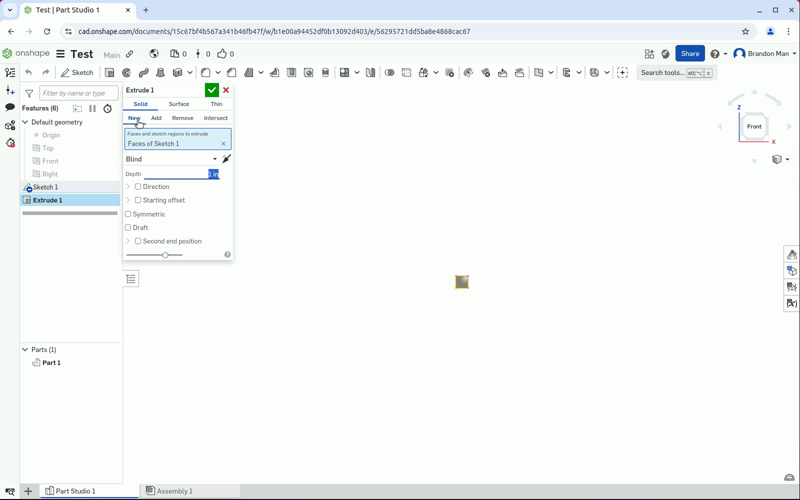
text(46.216)
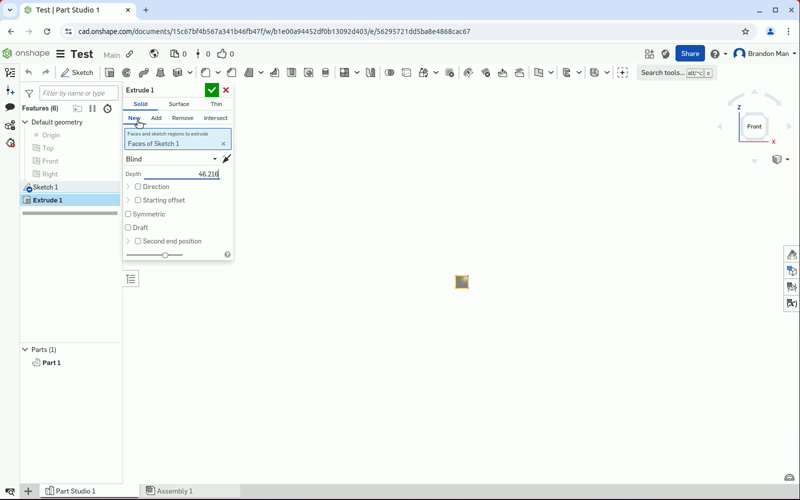
key(tab, 3)
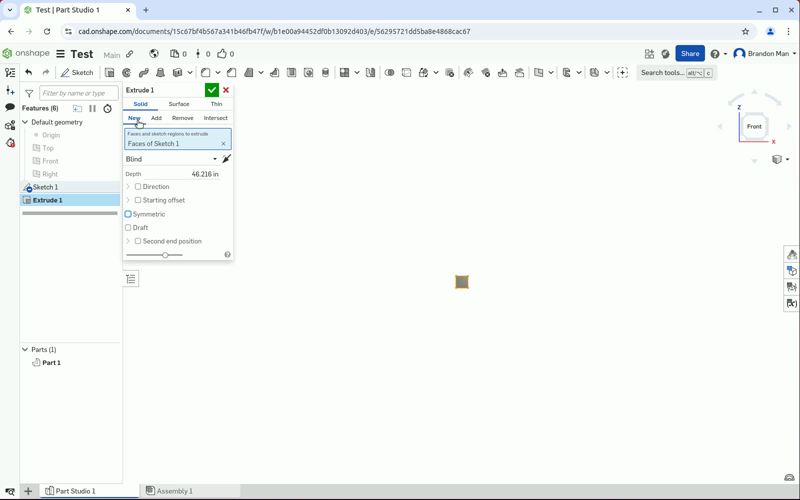
key(space)
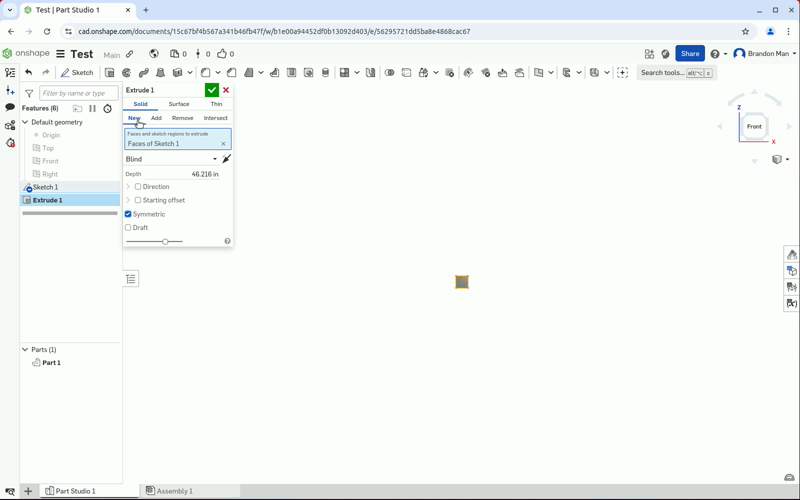
key(enter)
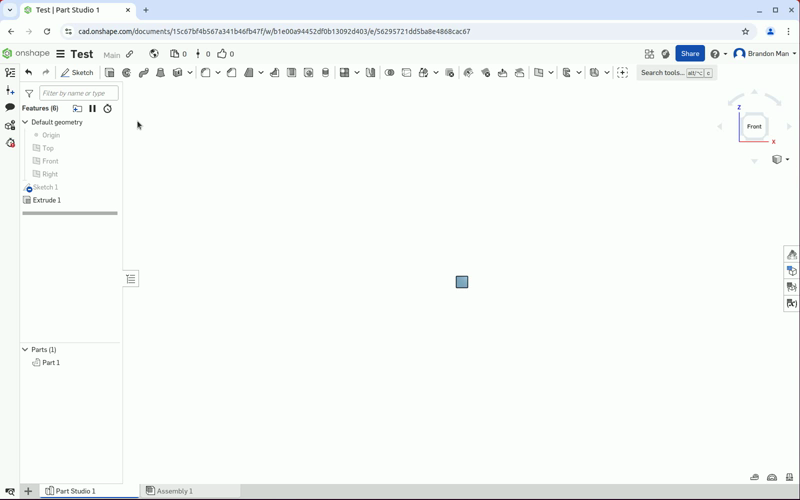
key(shift+h)
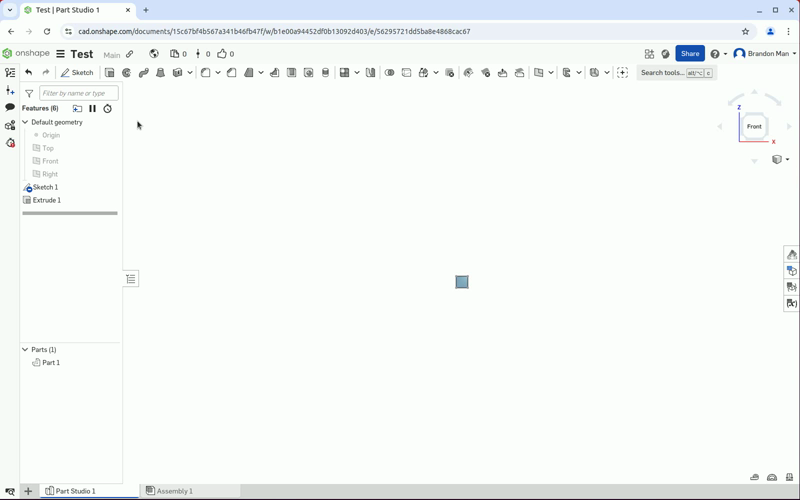
key(shift+h)
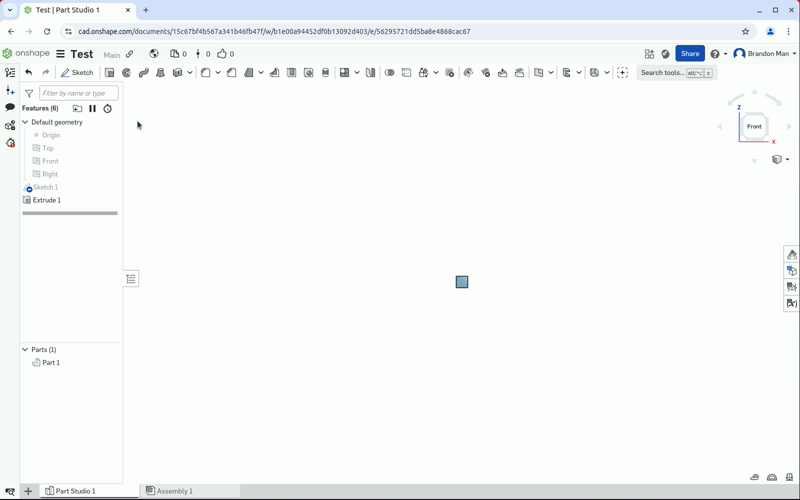
mouse_move(73, 189)
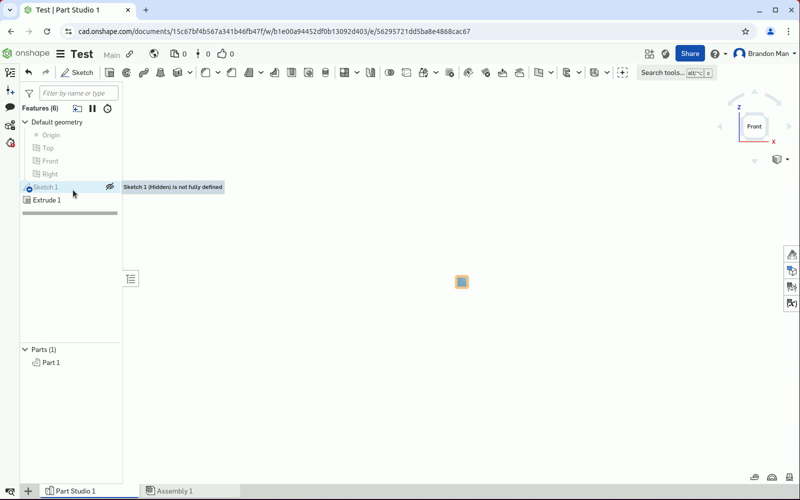
click(73, 189)
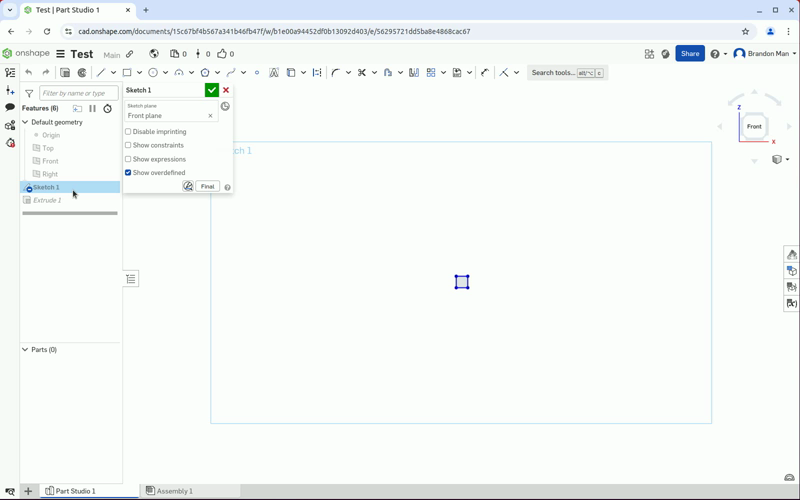
mouse_move(229, 92)
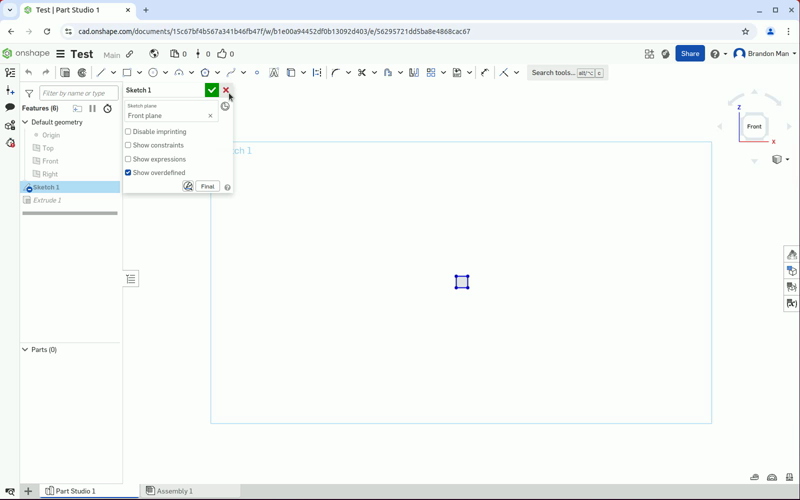
click(229, 92)
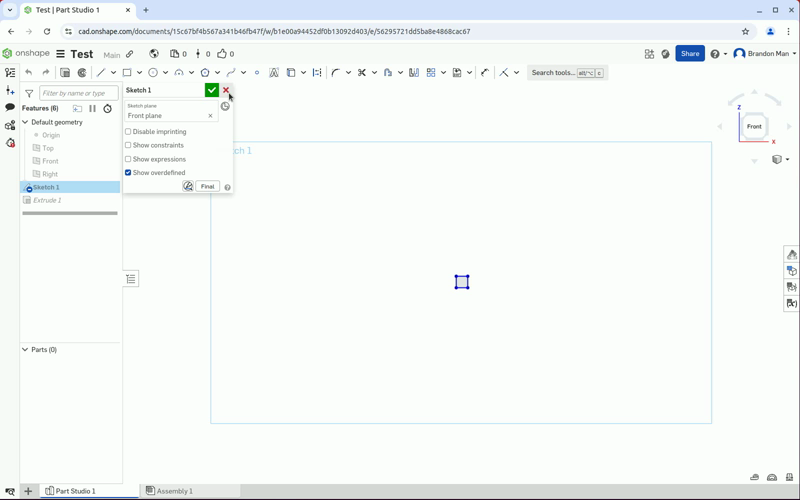
key(shift+s)
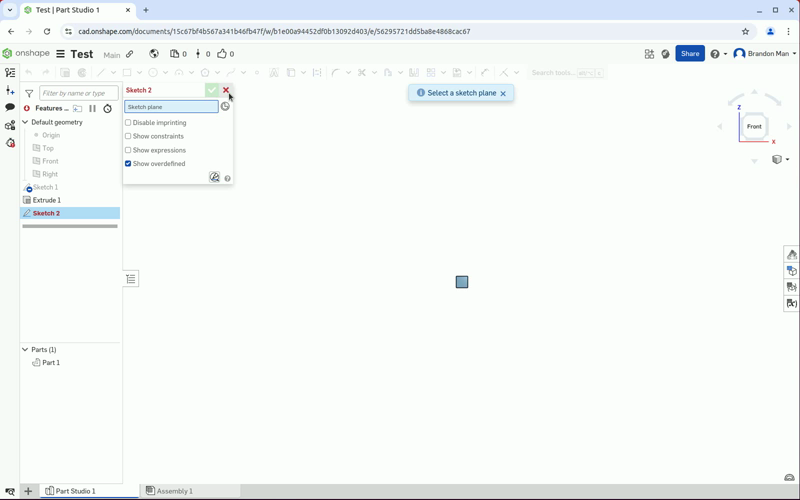
mouse_move(73, 163)
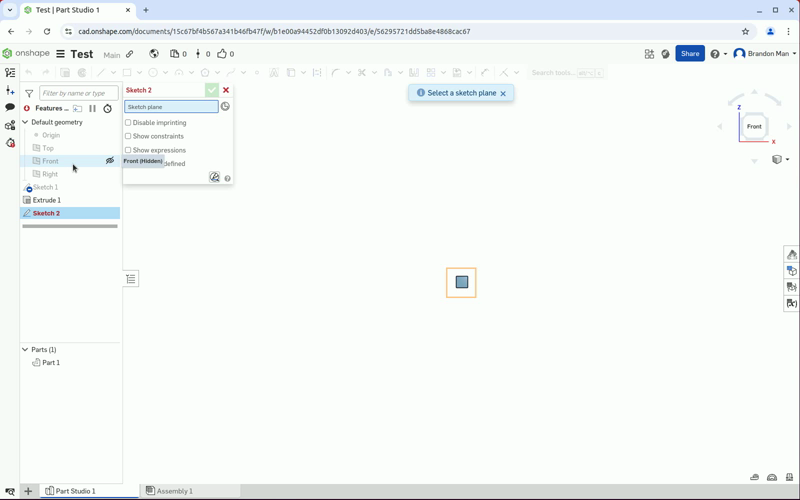
click(73, 163)
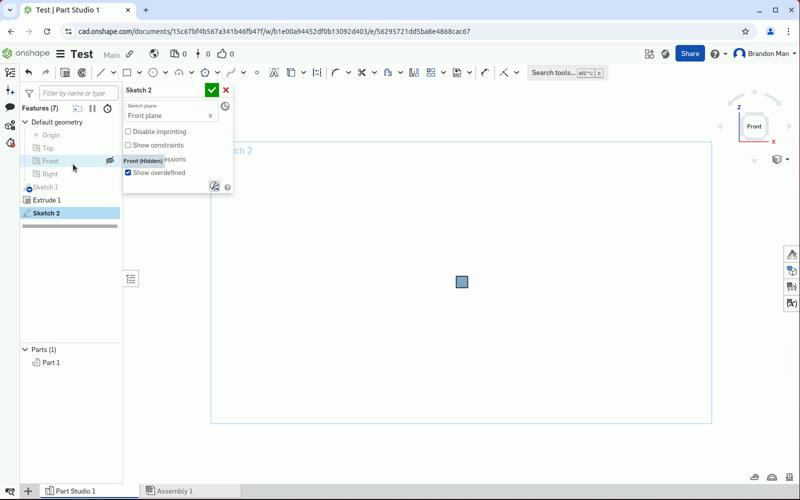
mouse_move(73, 352)
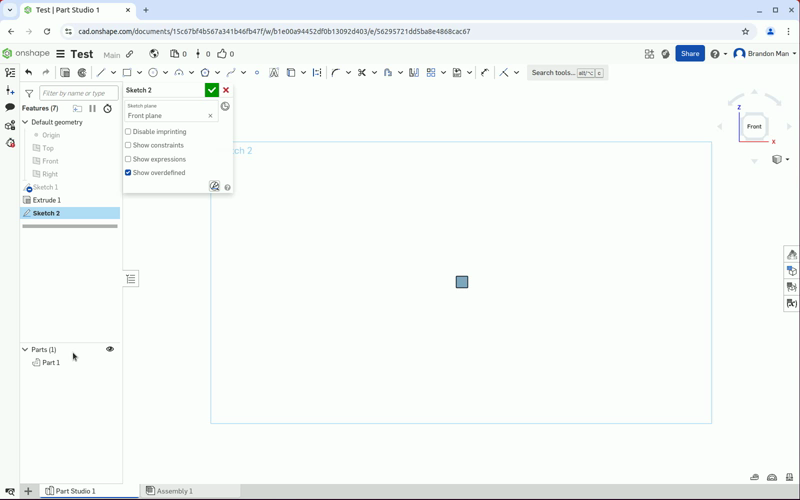
key(y)
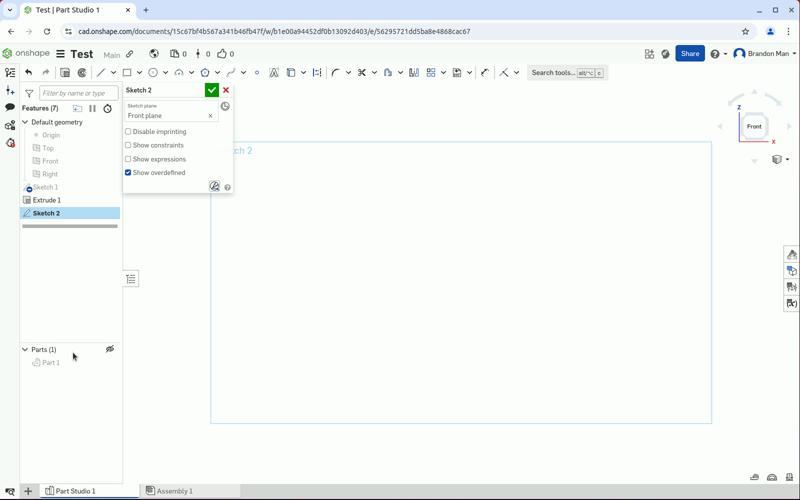
key(l)
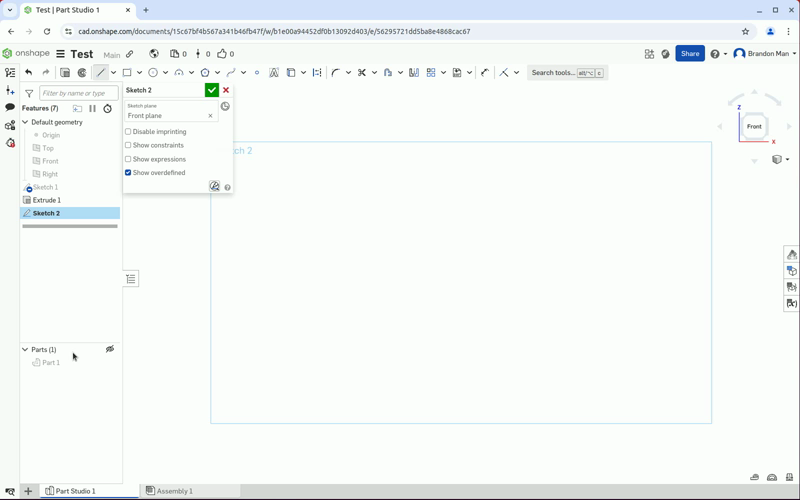
key_down(shift)
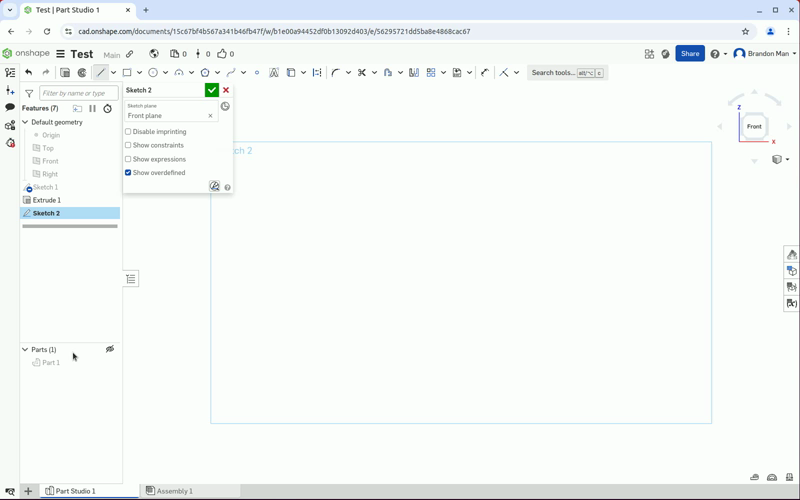
mouse_move(410, 265)
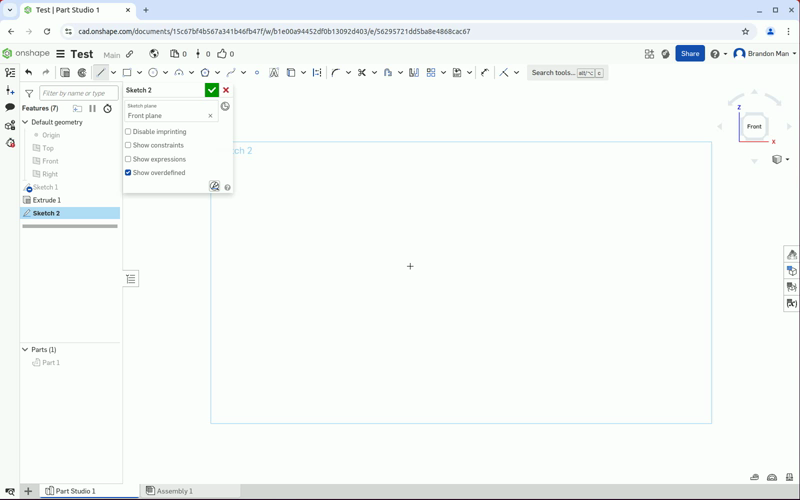
click(410, 265)
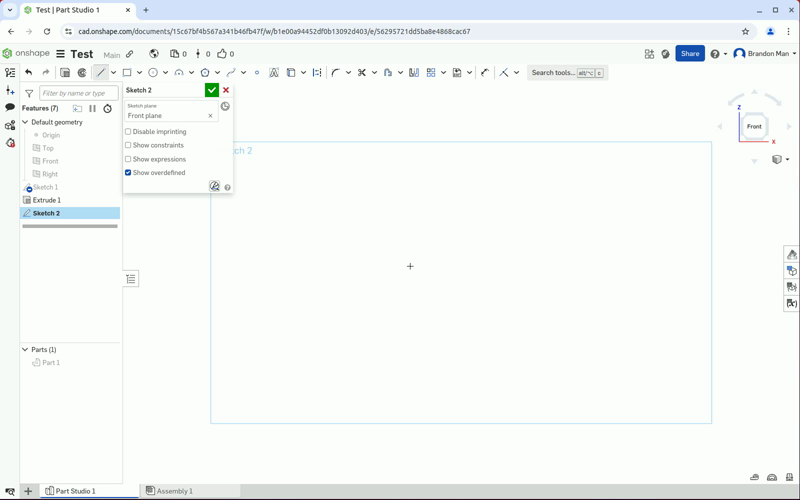
key_up(shift)
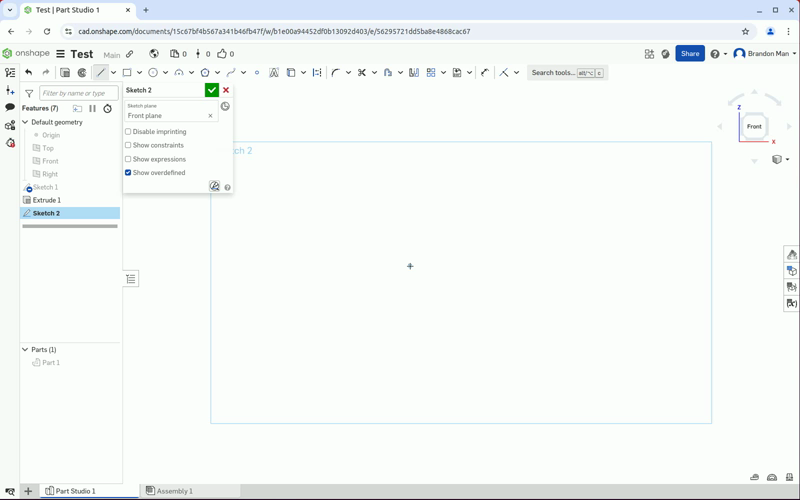
key_down(shift)
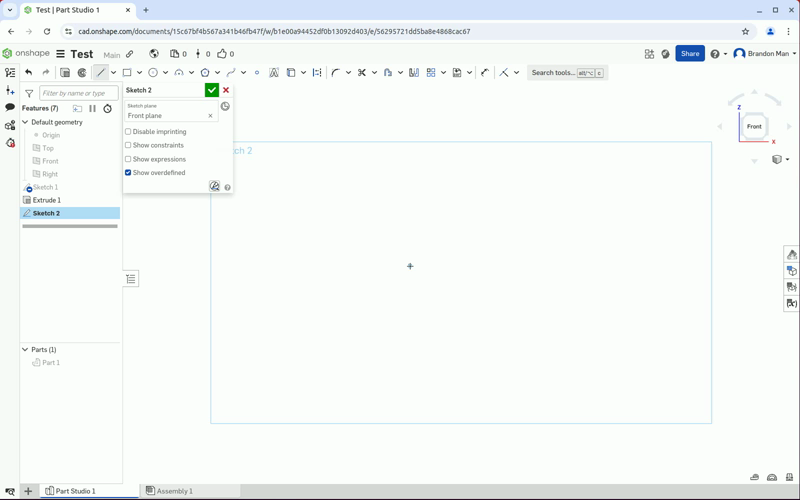
mouse_move(440, 265)
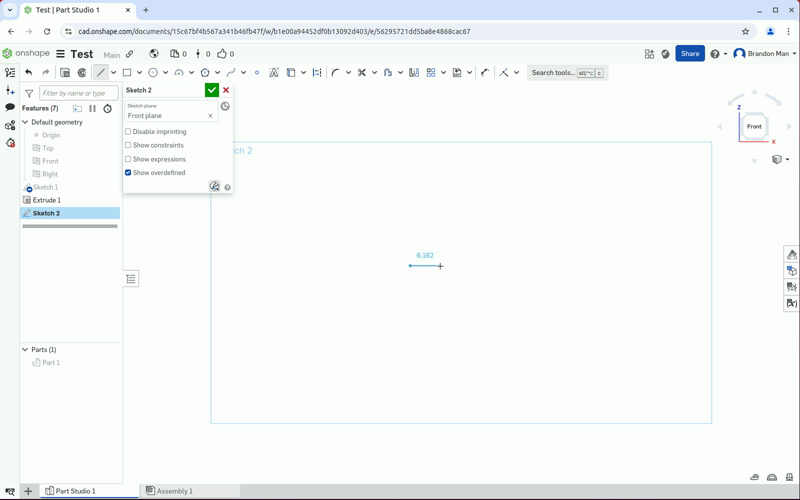
mouse_move(422, 265)
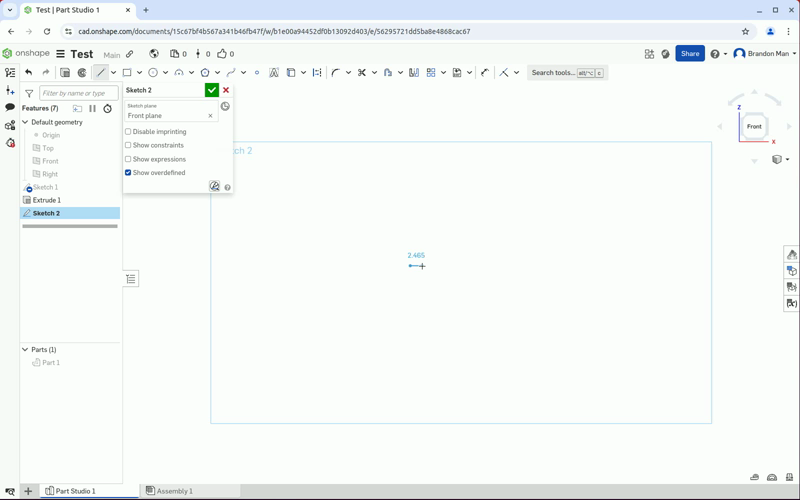
click(422, 265)
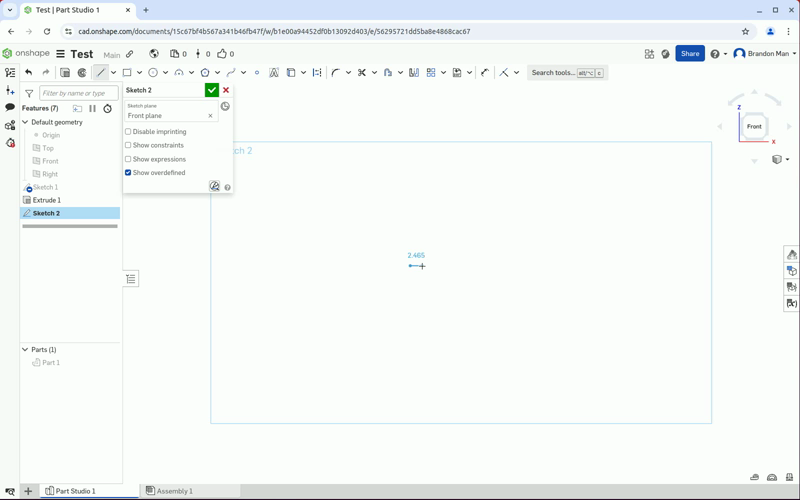
key_up(shift)
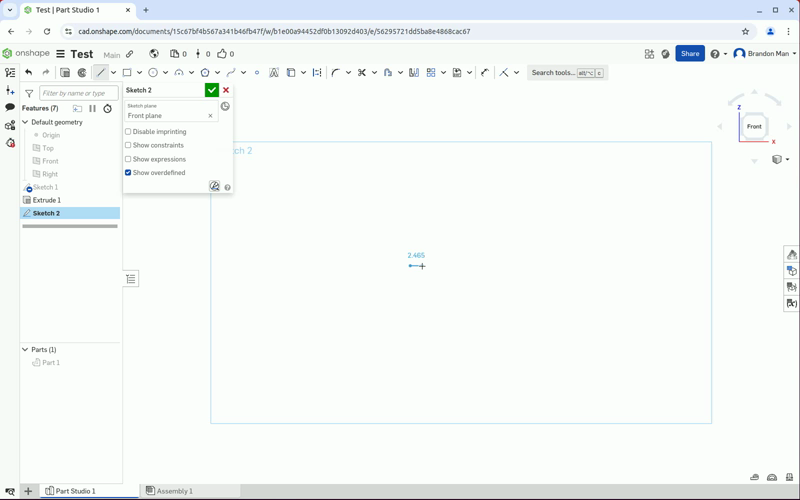
key_down(shift)
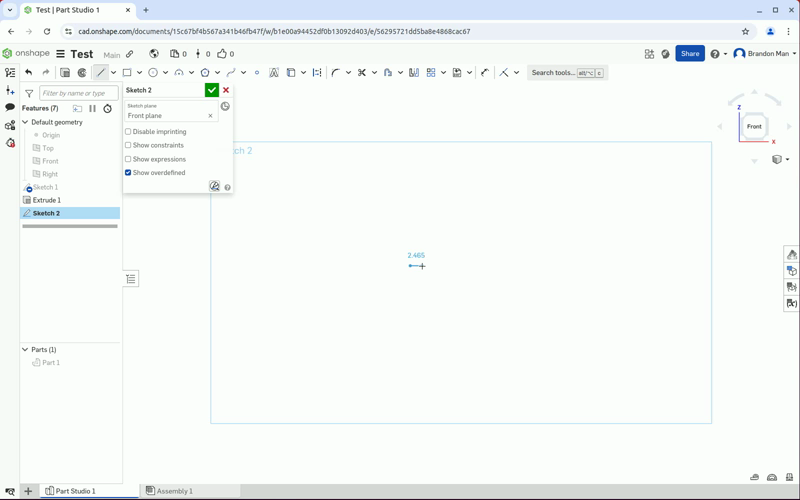
mouse_move(452, 265)
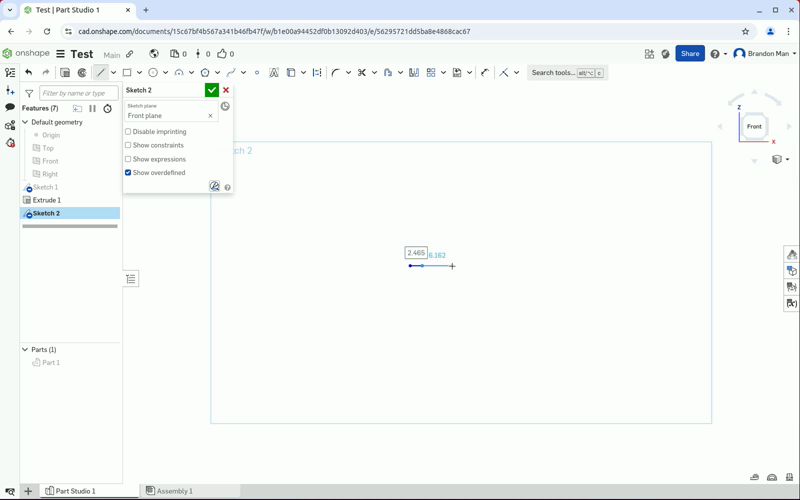
mouse_move(422, 253)
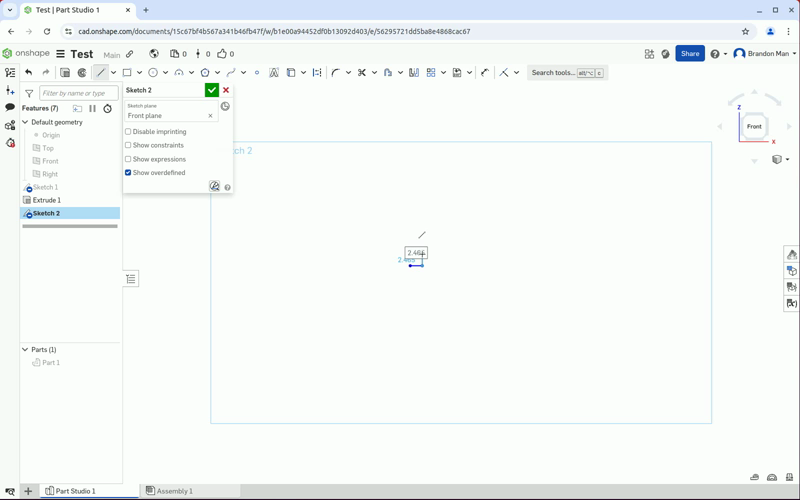
click(422, 253)
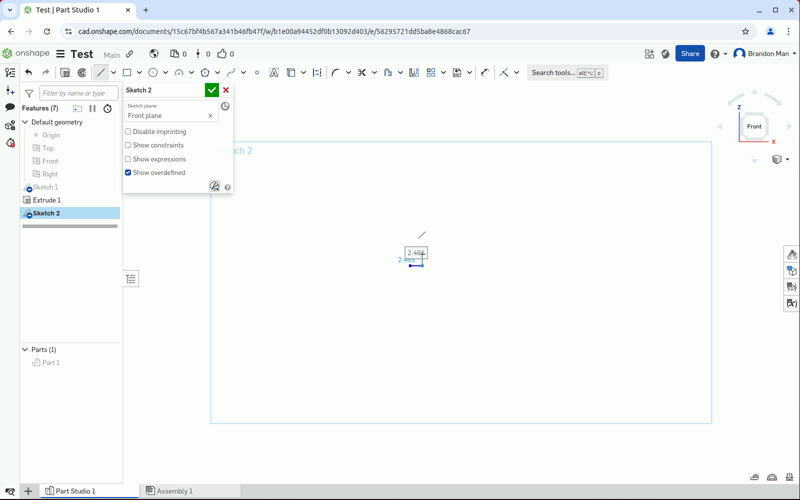
key_up(shift)
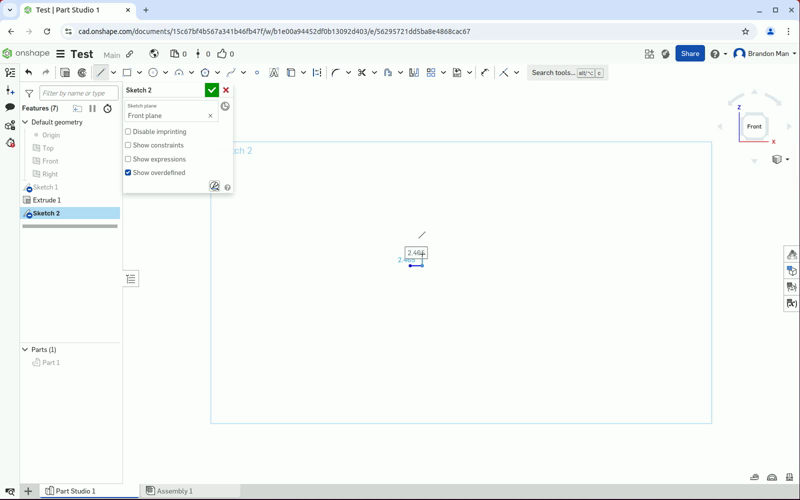
key_down(shift)
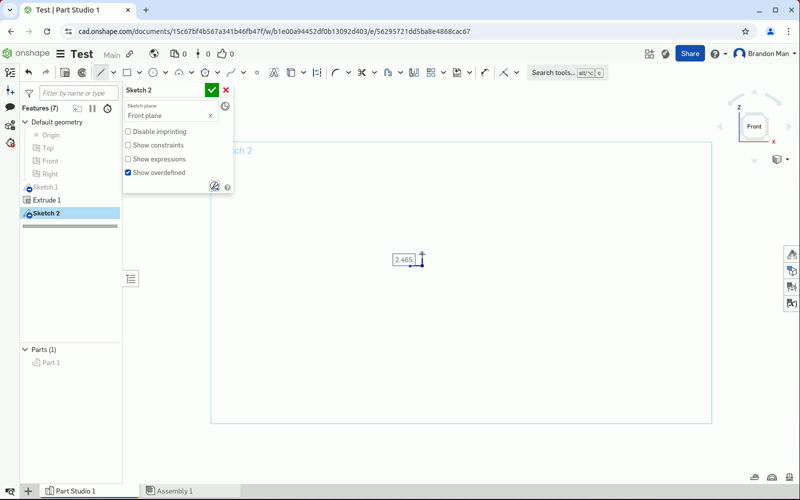
mouse_move(452, 253)
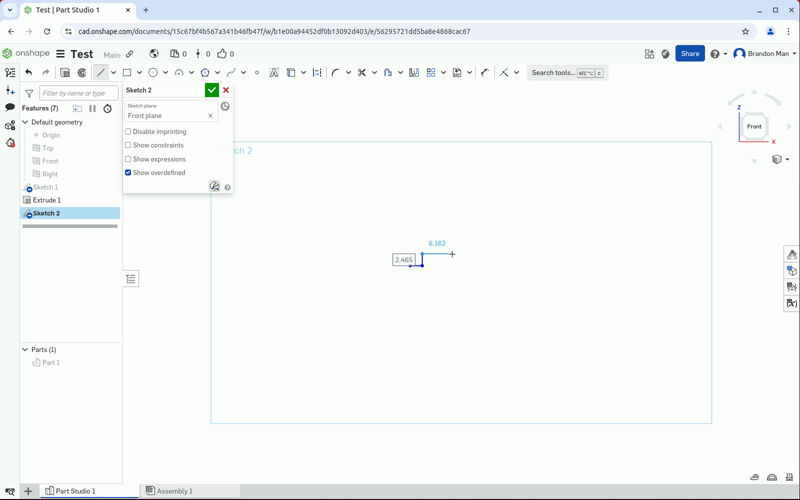
mouse_move(410, 253)
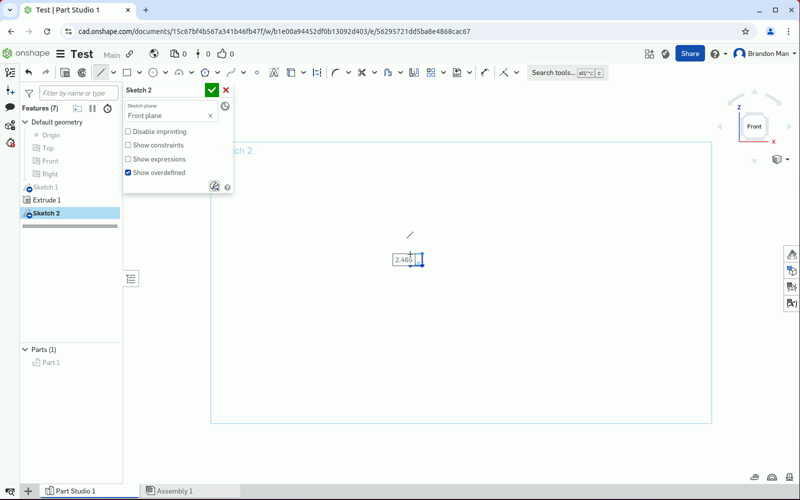
click(410, 253)
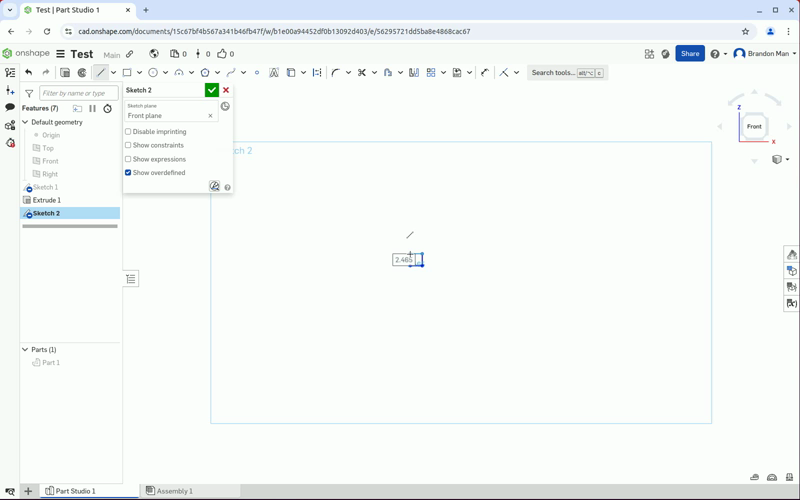
key_up(shift)
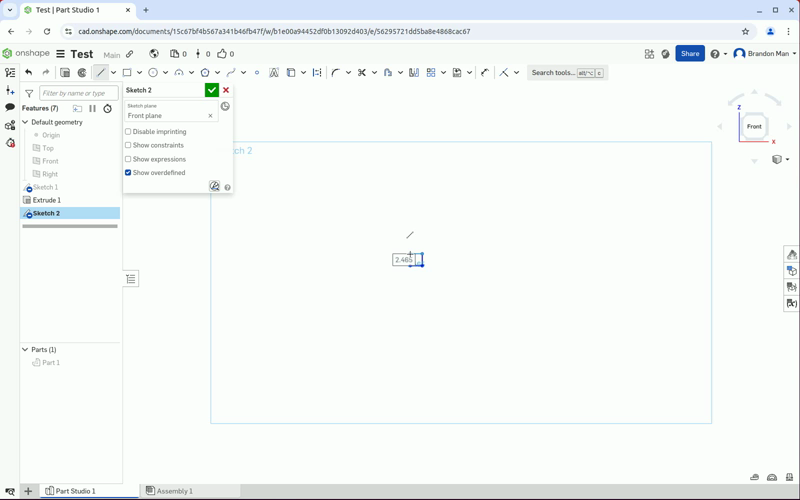
mouse_move(440, 253)
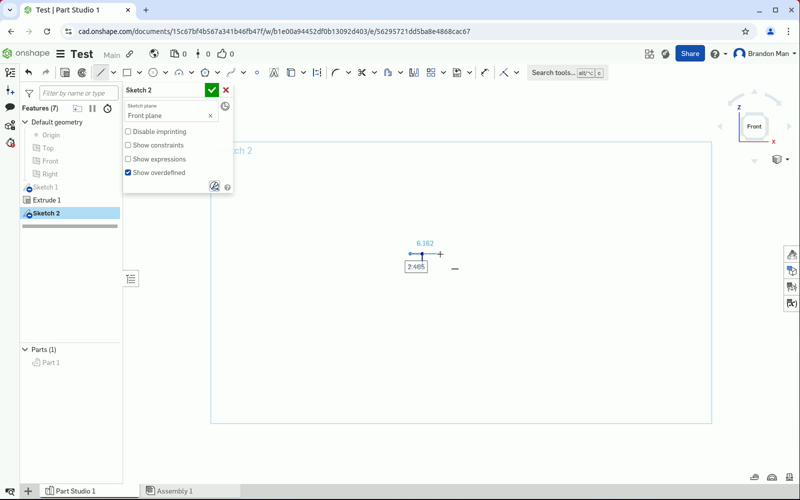
key_down(shift)
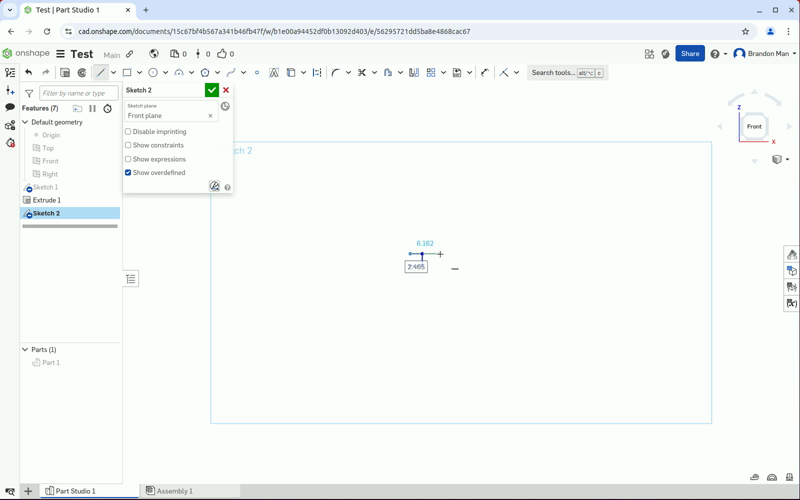
mouse_move(410, 265)
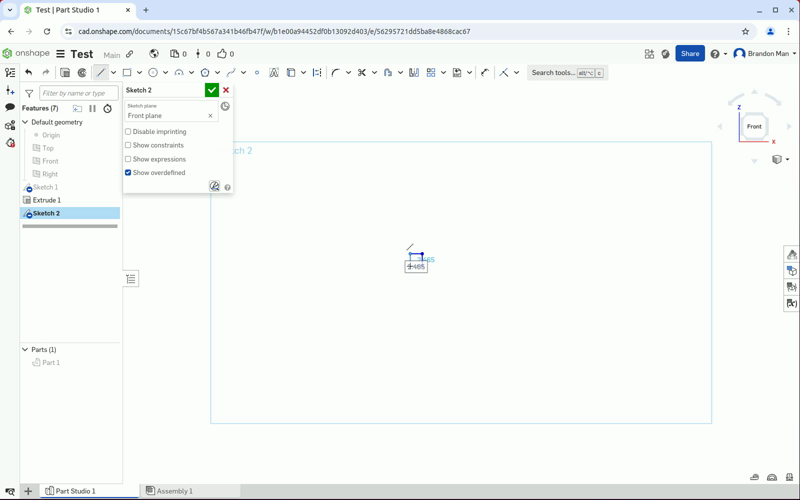
key_up(shift)
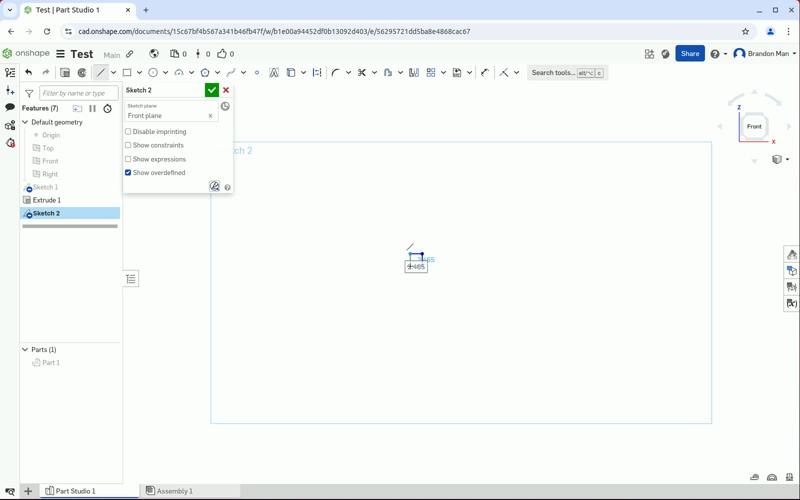
click(410, 265)
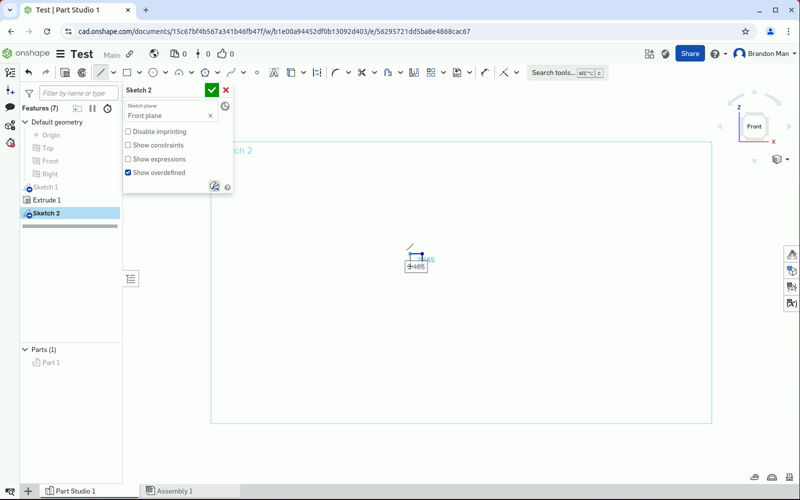
key(esc)
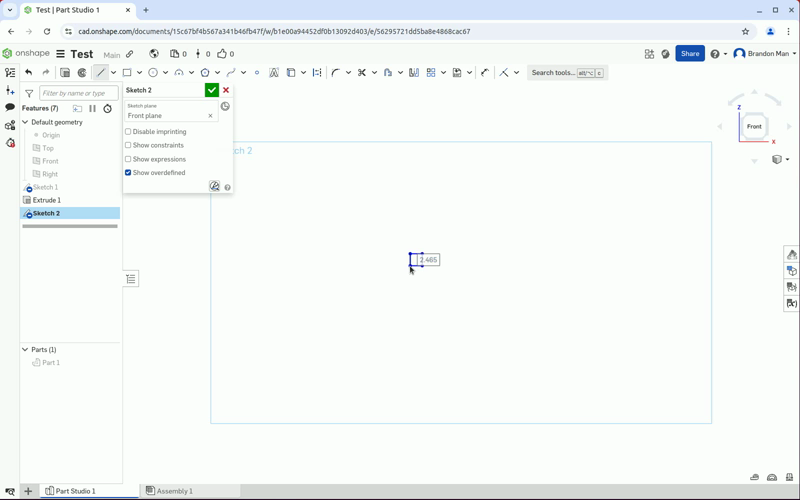
mouse_move(412, 254)
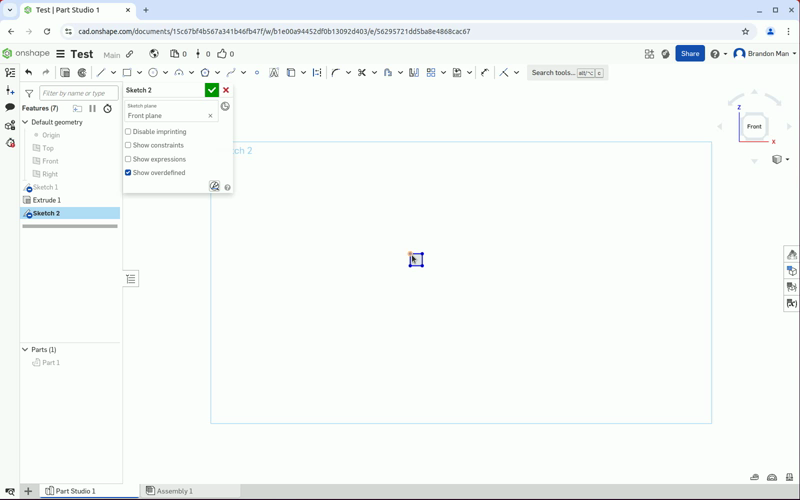
scroll(6)
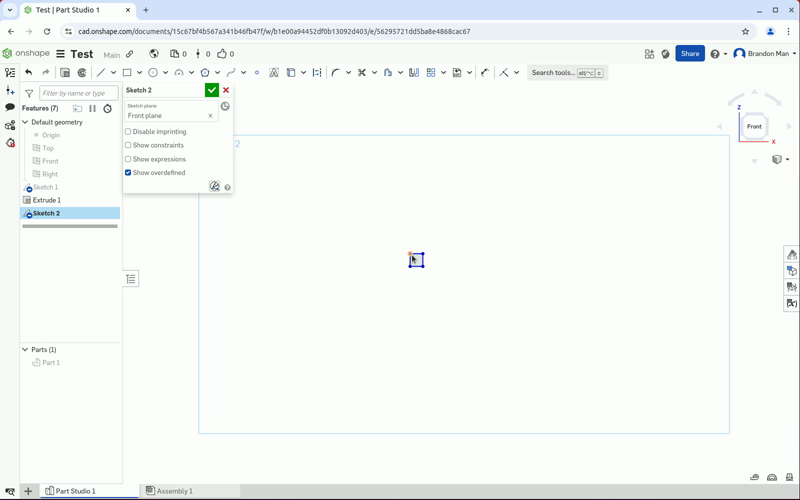
scroll(6)
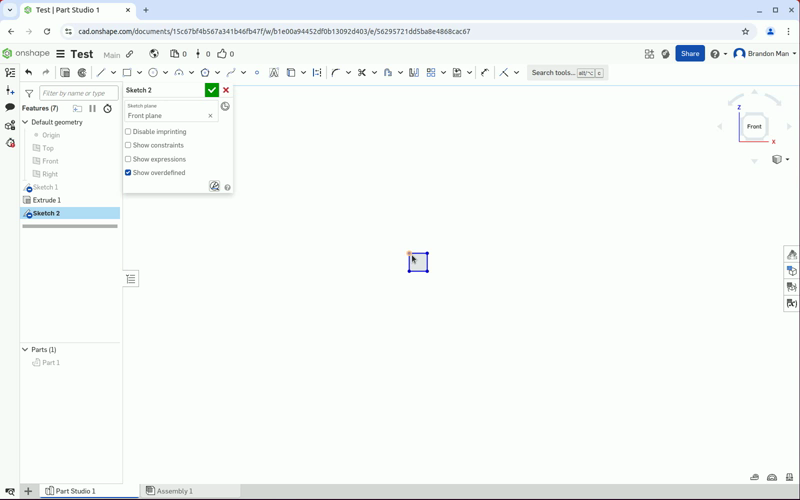
scroll(6)
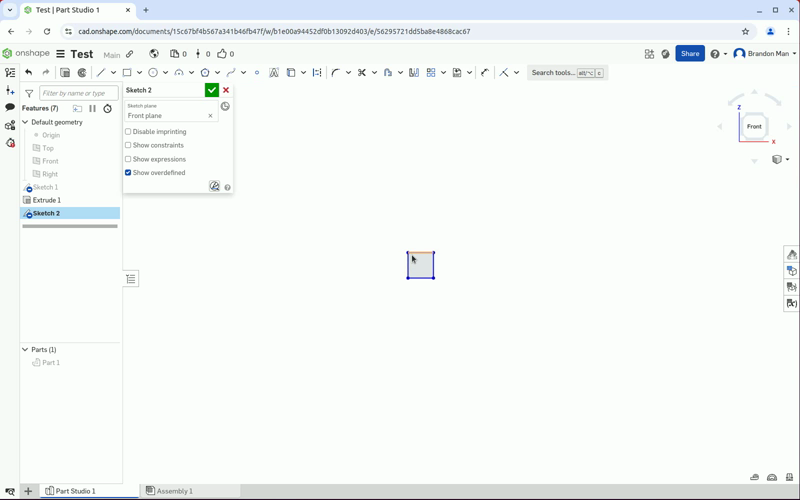
scroll(6)
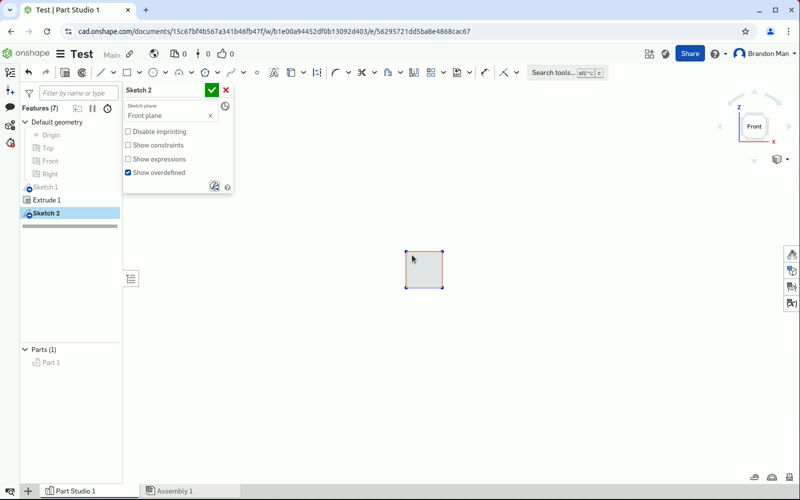
scroll(6)
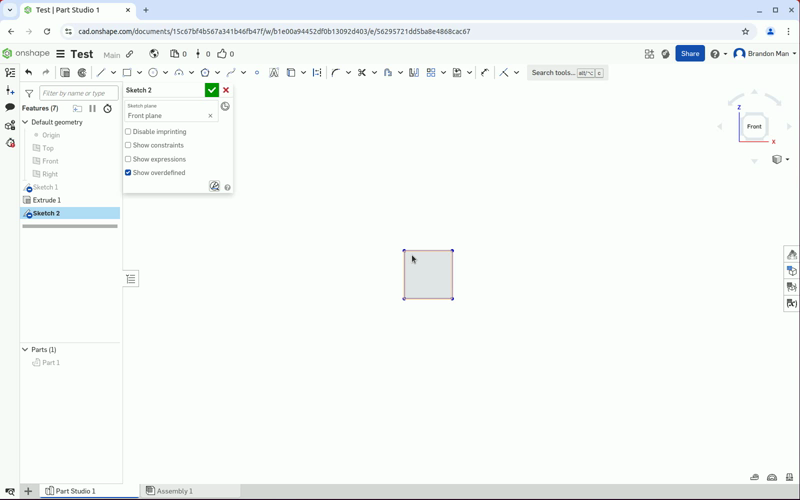
scroll(6)
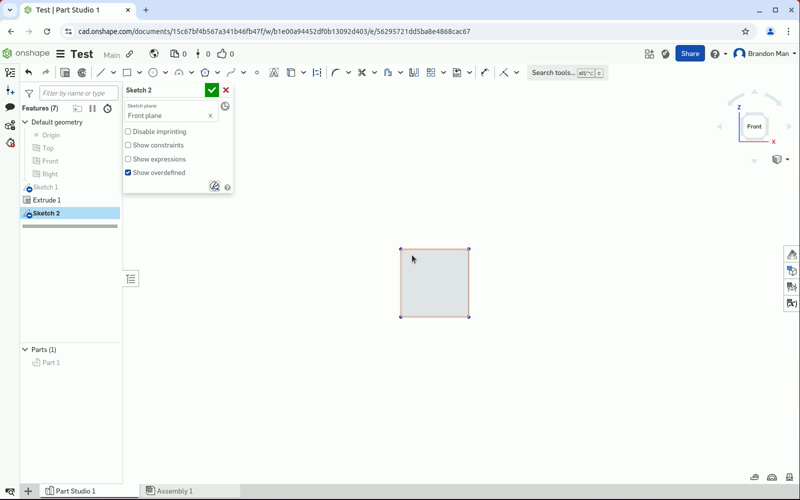
scroll(6)
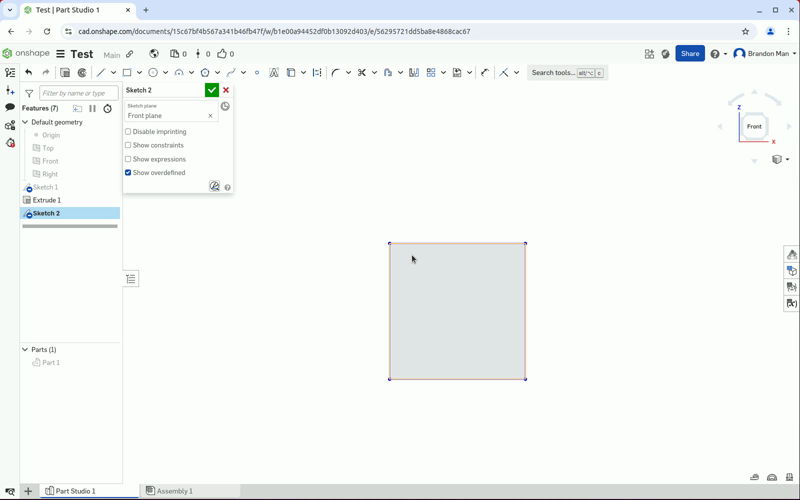
click(412, 254)
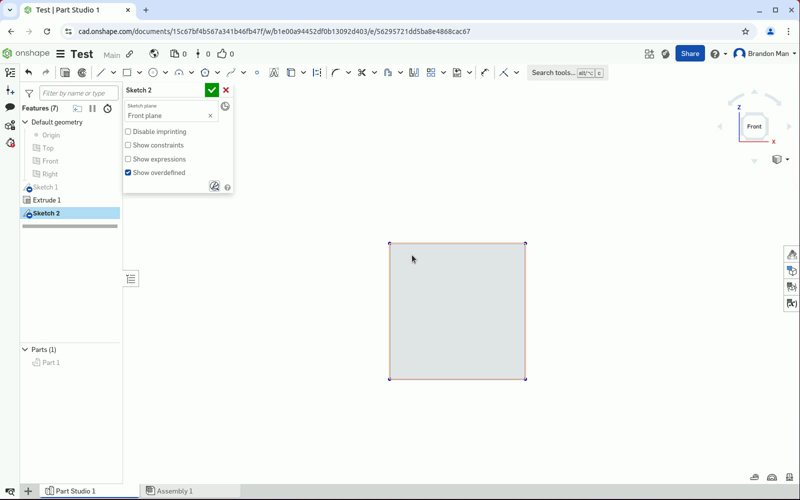
scroll(-6)
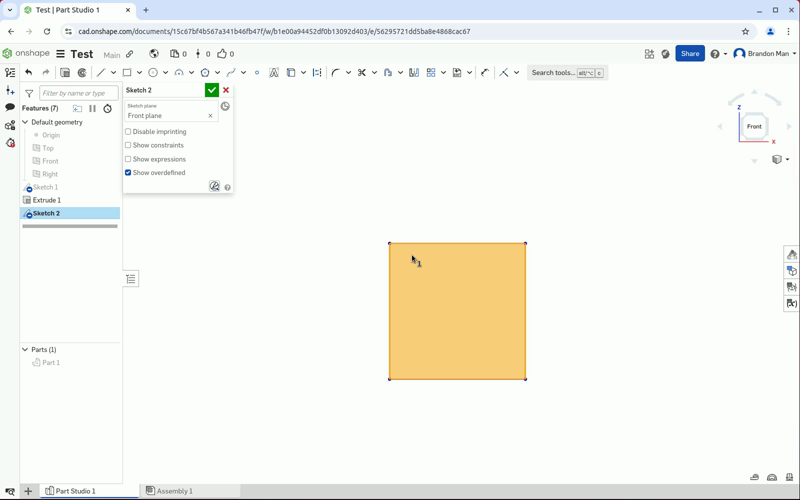
scroll(-6)
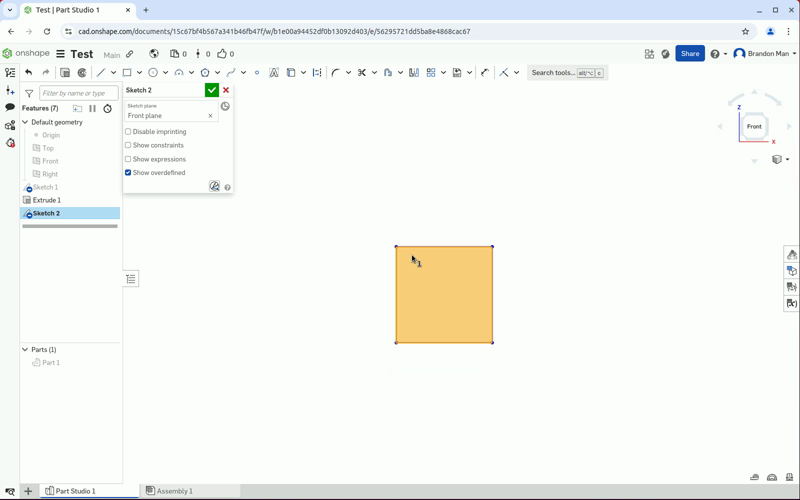
scroll(-6)
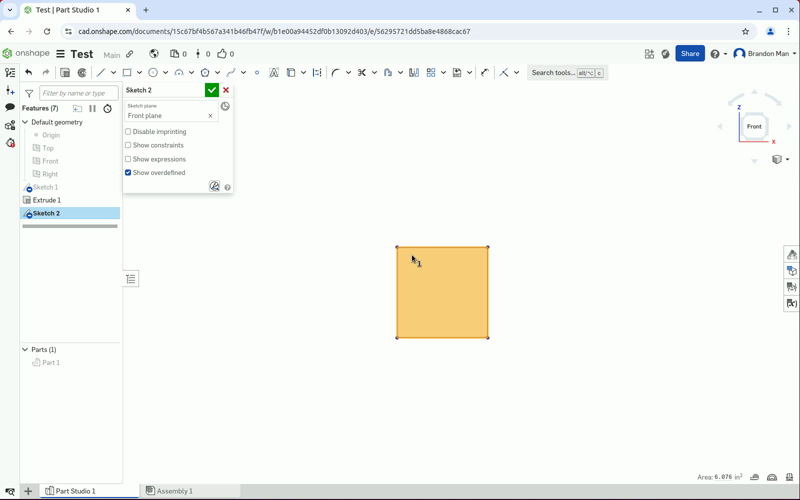
scroll(-6)
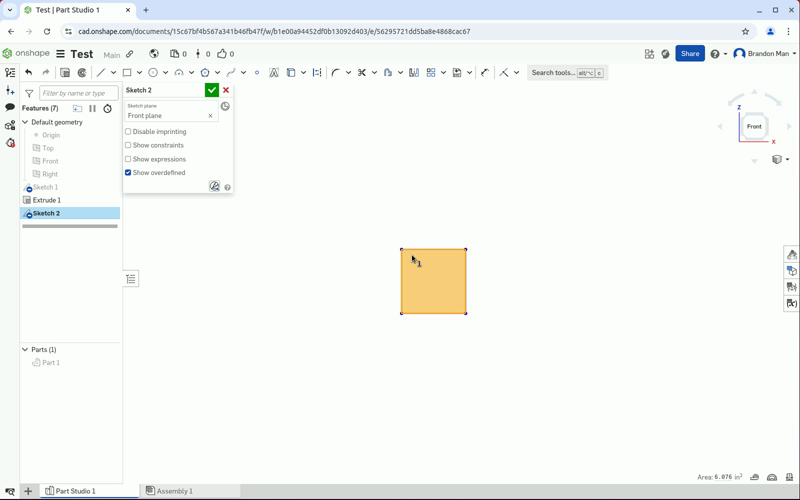
scroll(-6)
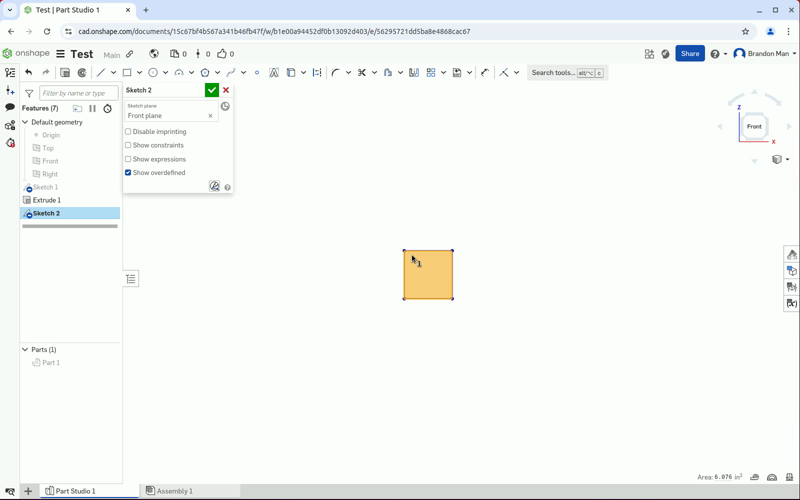
scroll(-6)
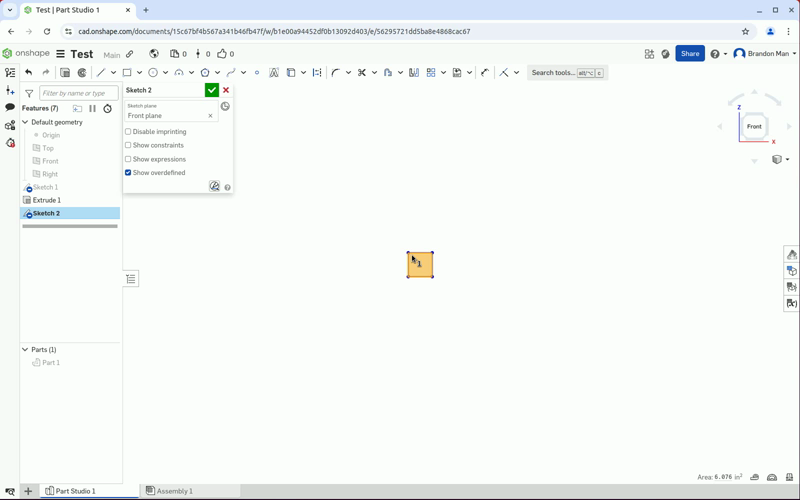
scroll(-6)
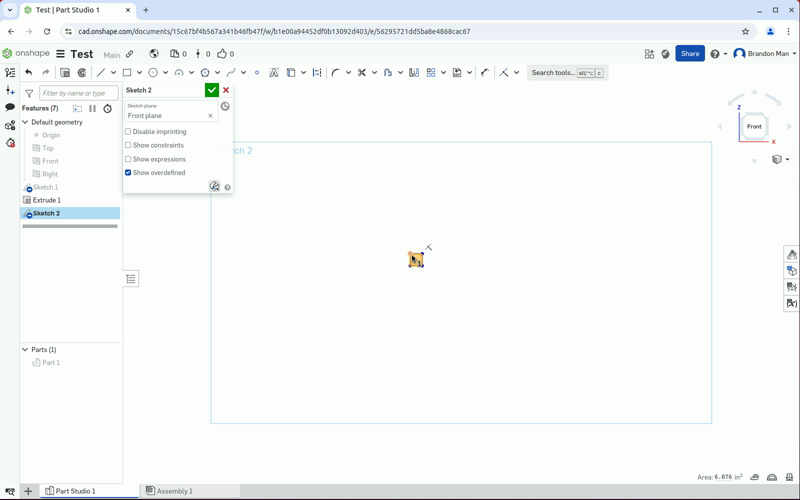
mouse_move(73, 352)
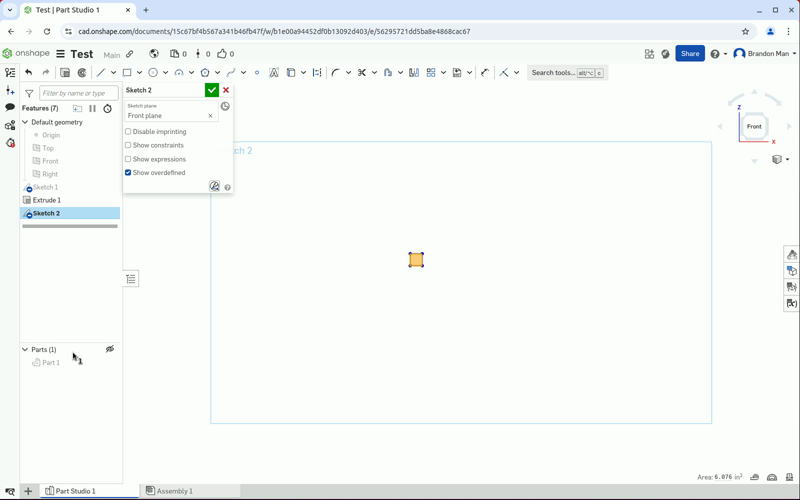
key(shift+y)
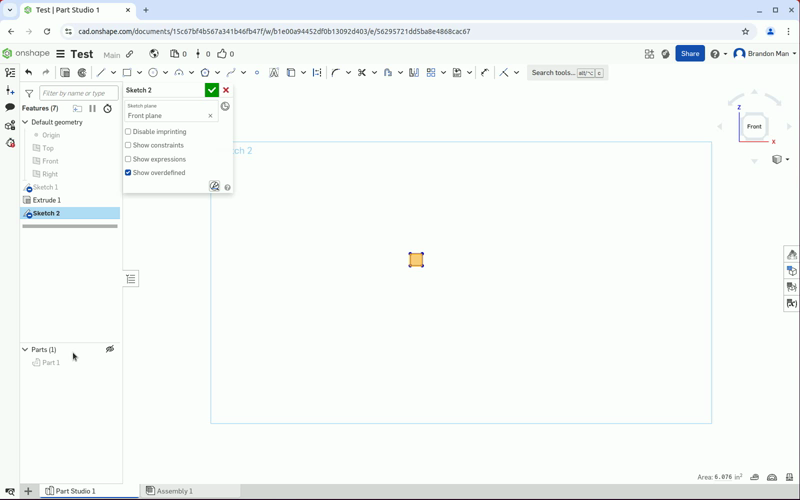
key(shift+e)
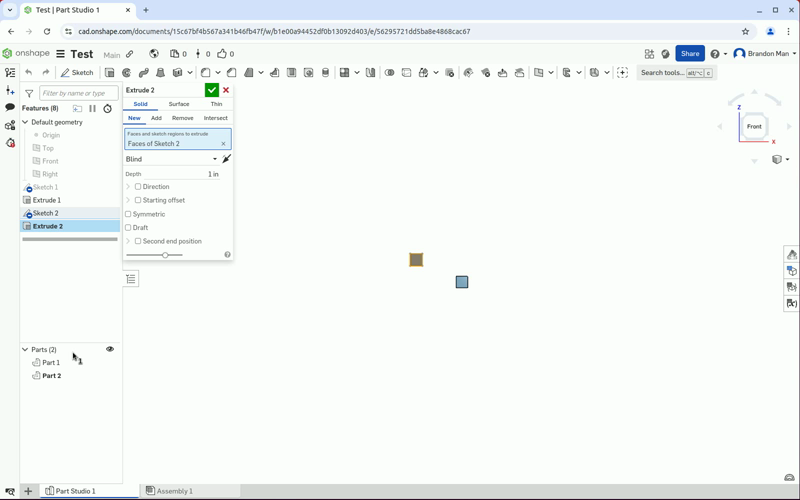
mouse_move(143, 106)
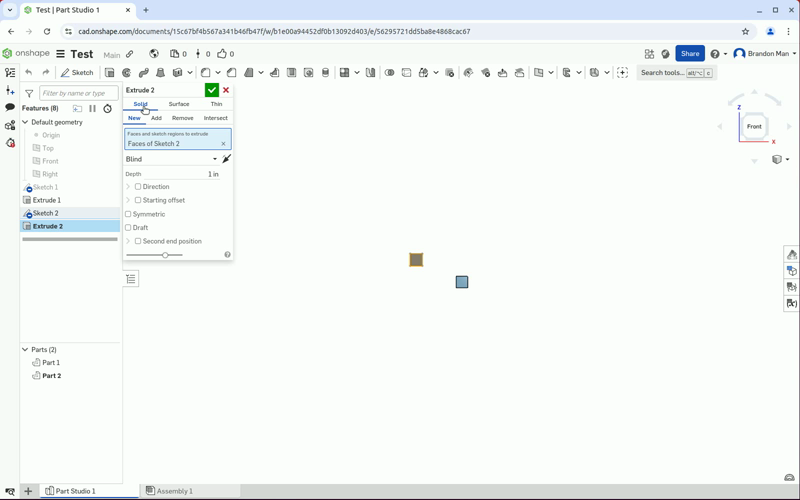
click(143, 106)
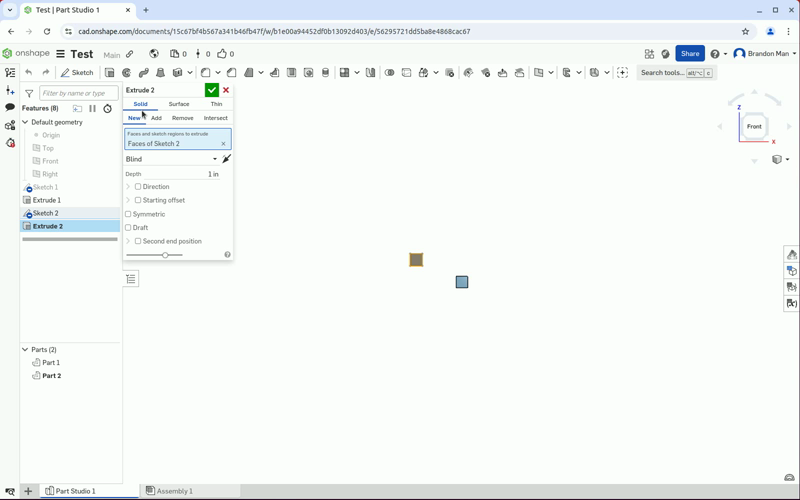
mouse_move(137, 120)
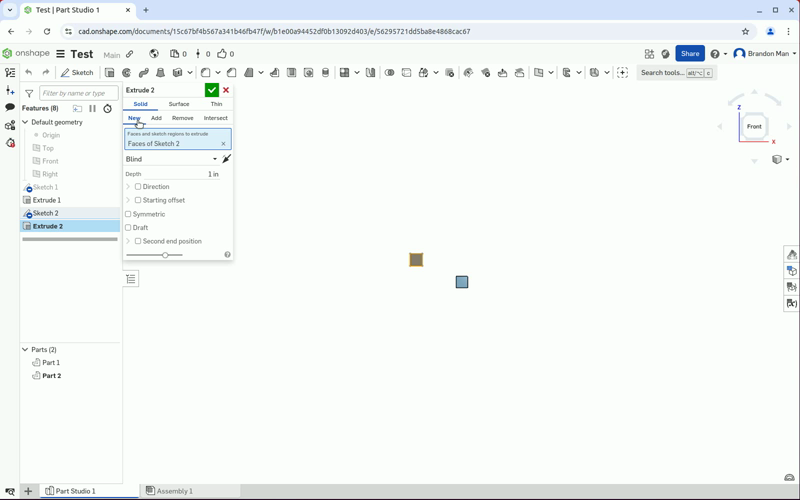
click(137, 120)
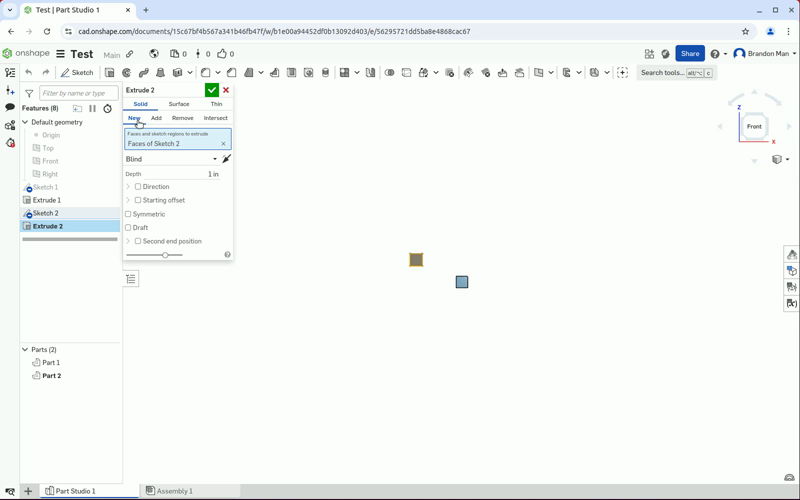
key(tab, 4)
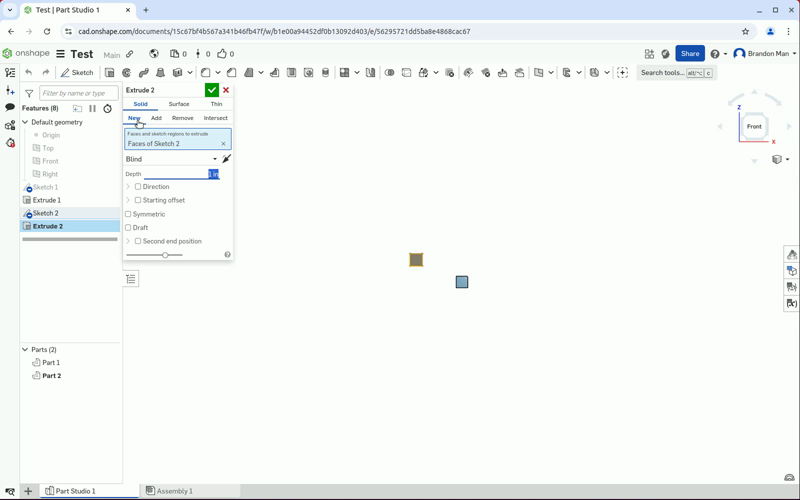
text(23.108)
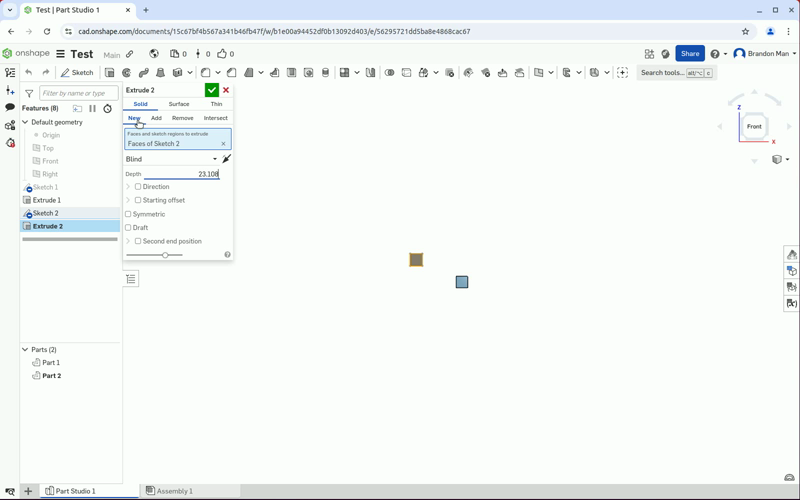
key(tab, 3)
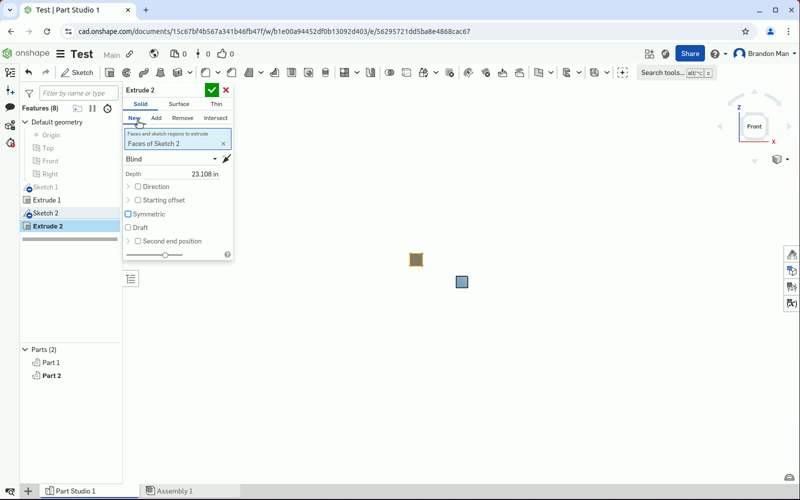
key(space)
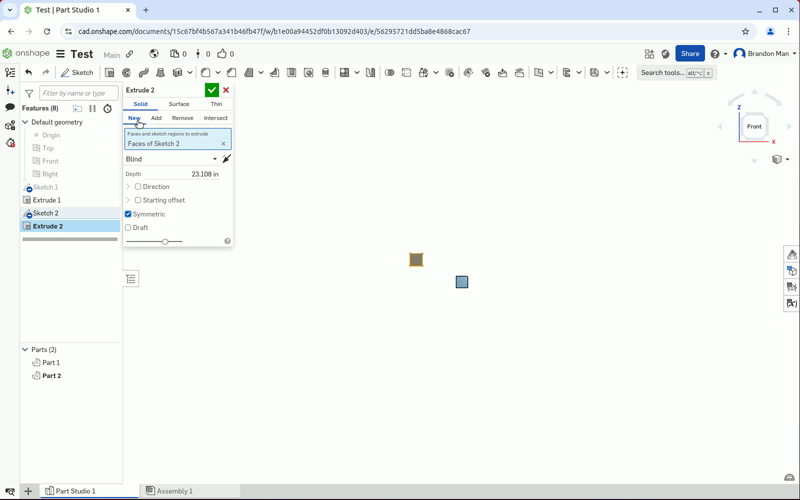
key(enter)
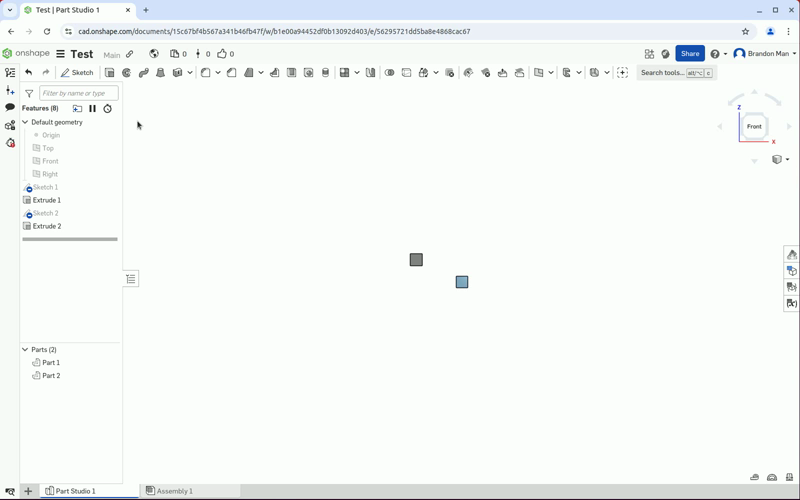
key(shift+h)
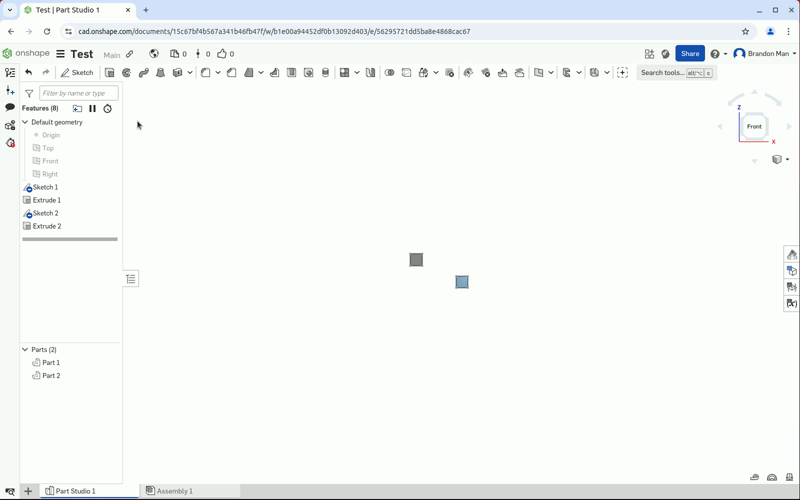
key(shift+h)
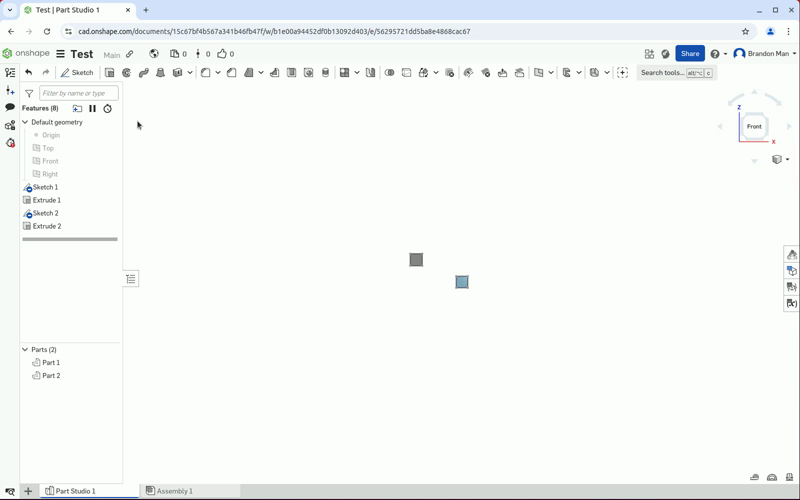
key(shift+7)
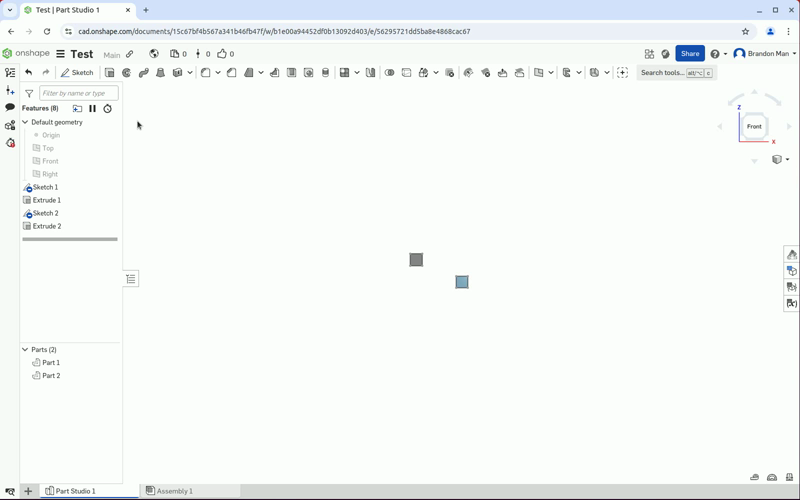
key(left, 2)
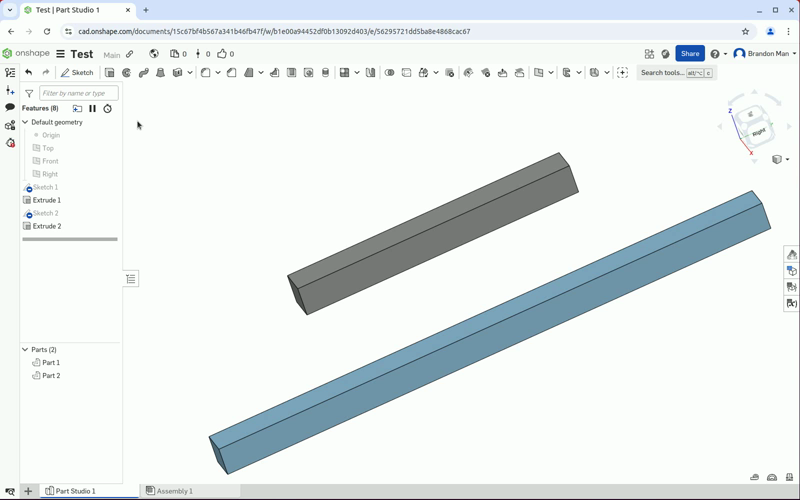
key(down, 2)
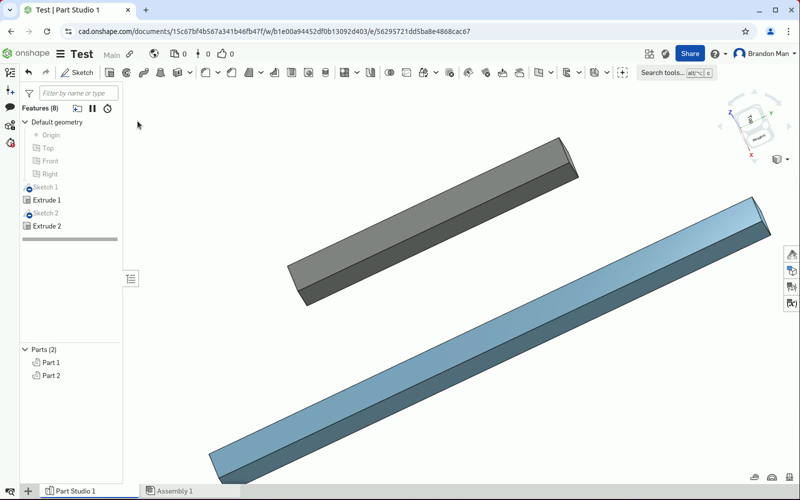
key(up, 2)
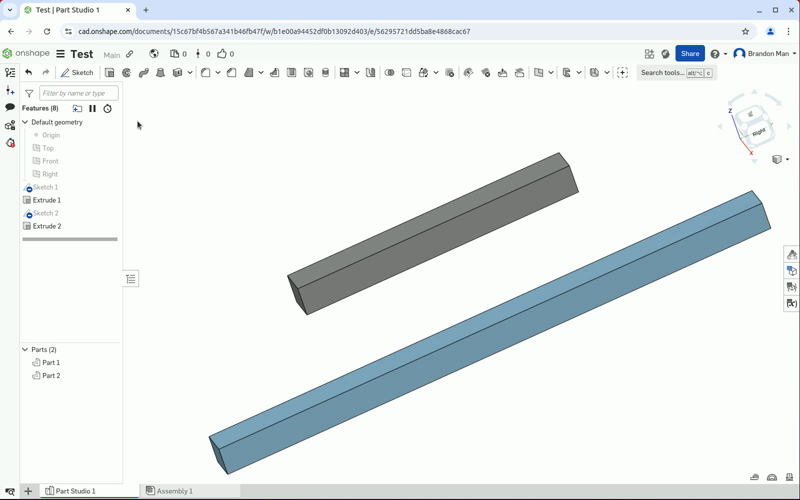
key(right, 2)
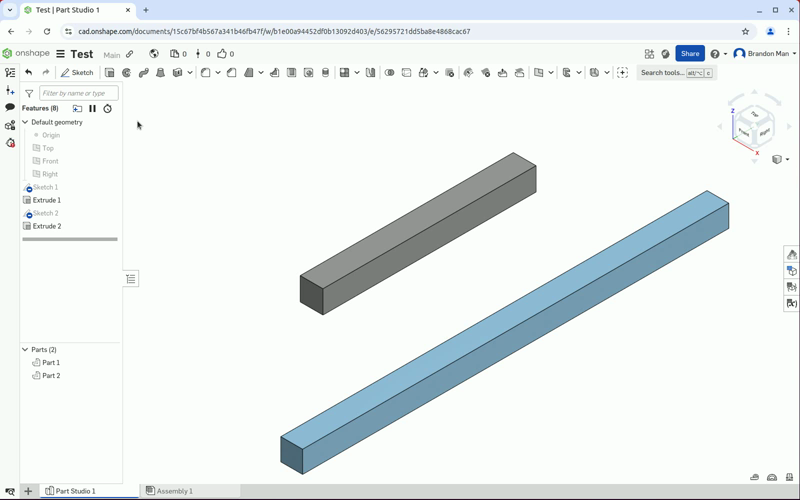
mouse_move(73, 189)
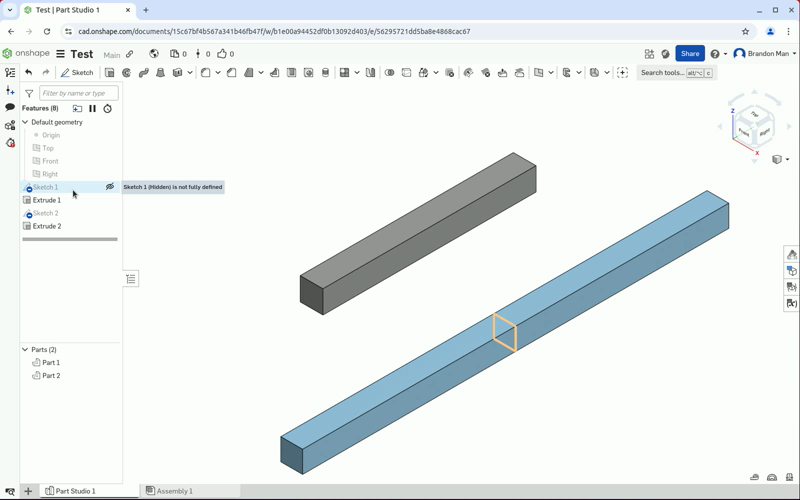
click(73, 189)